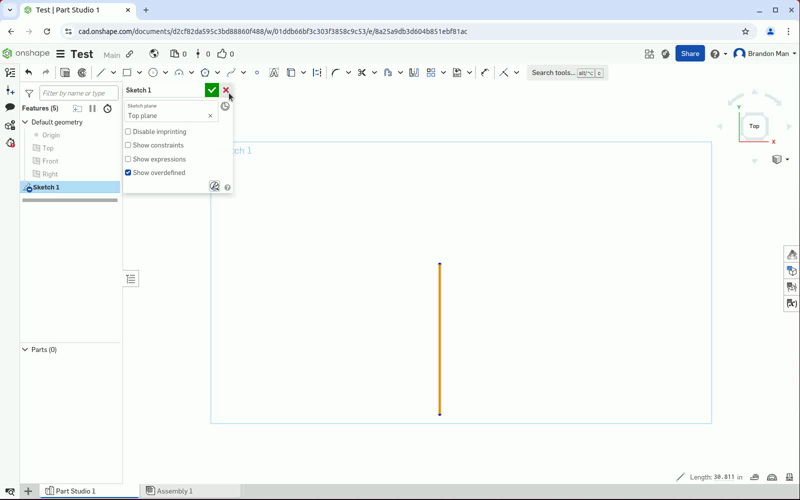
key(shift+h)
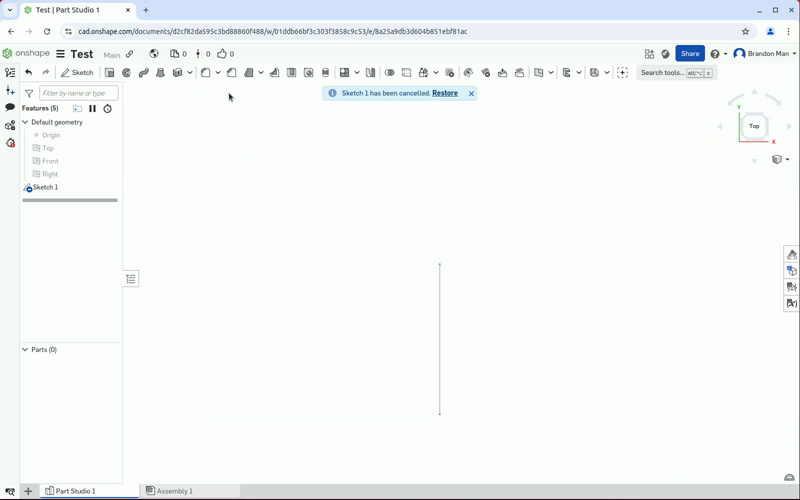
key(shift+s)
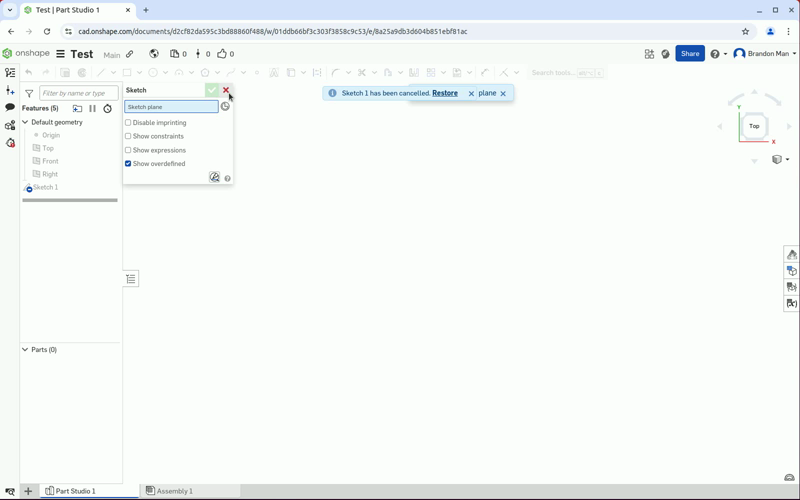
mouse_move(73, 150)
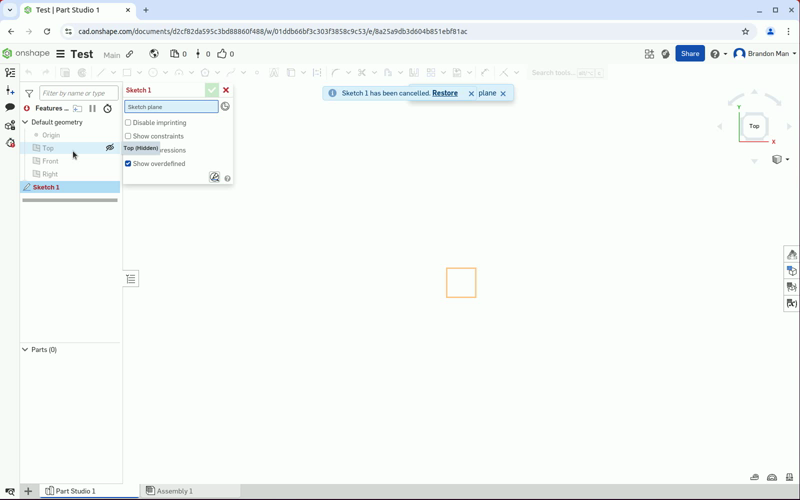
click(73, 150)
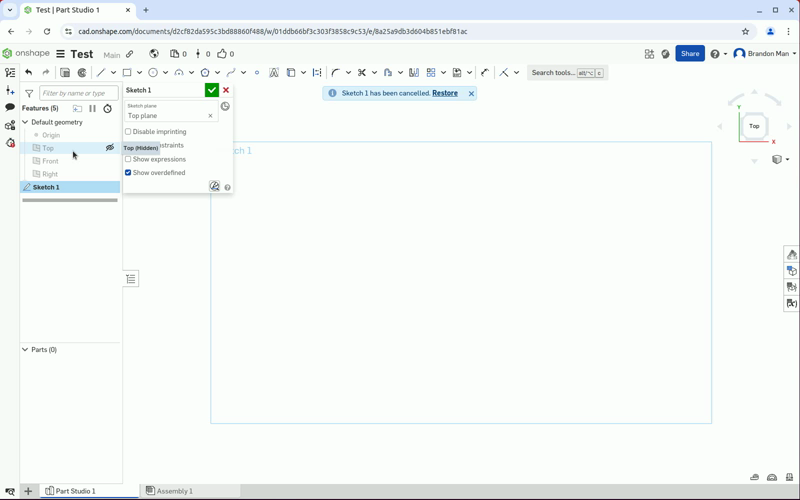
mouse_move(73, 352)
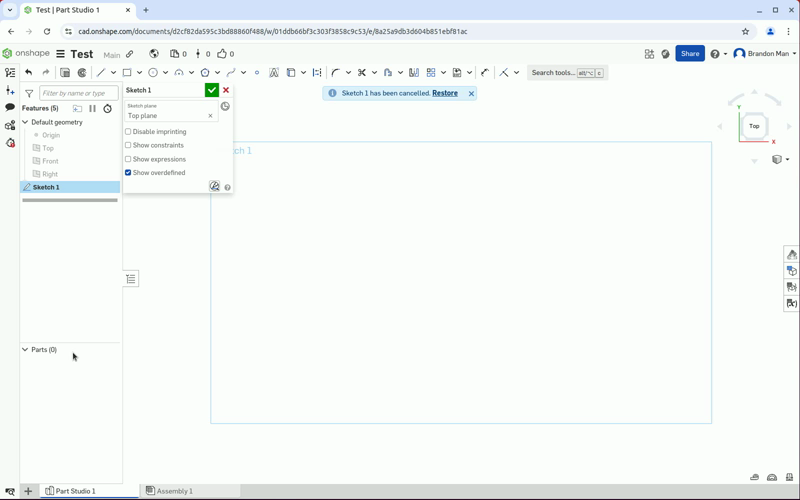
key(y)
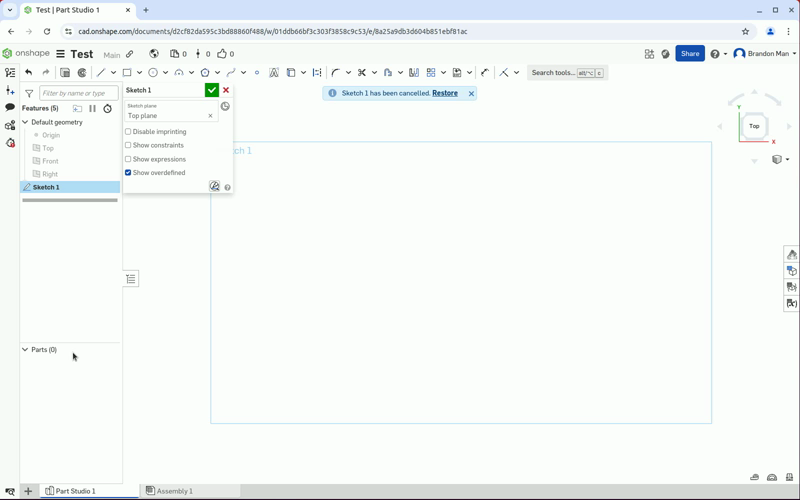
key(l)
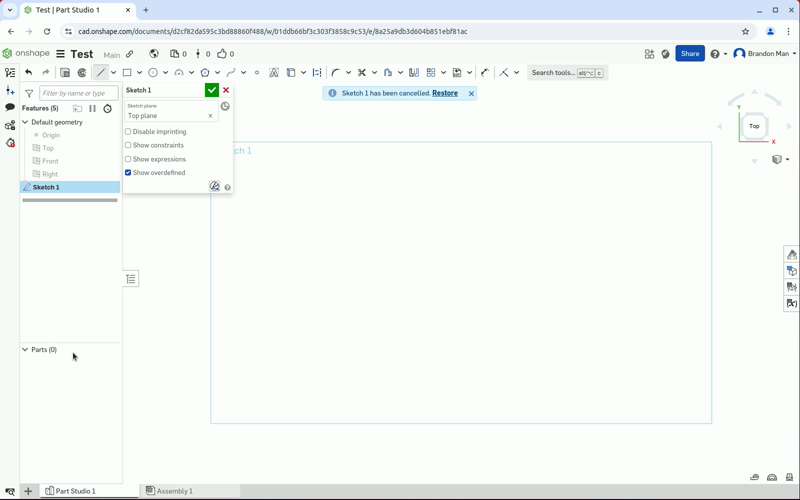
key_down(shift)
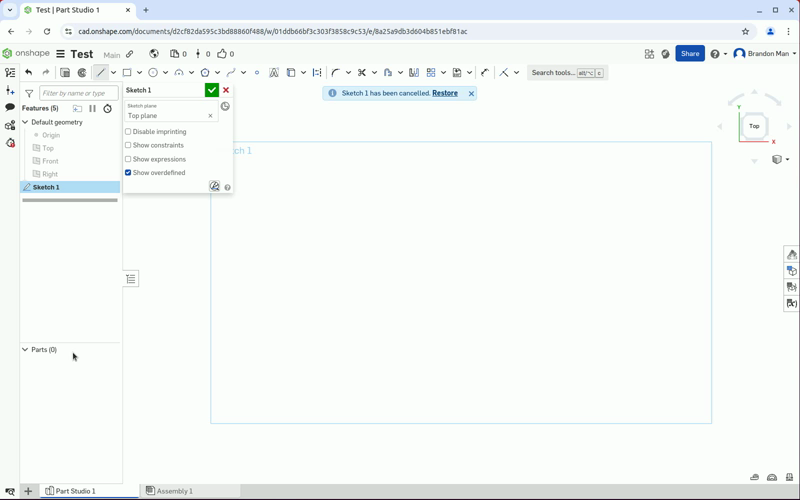
mouse_move(460, 282)
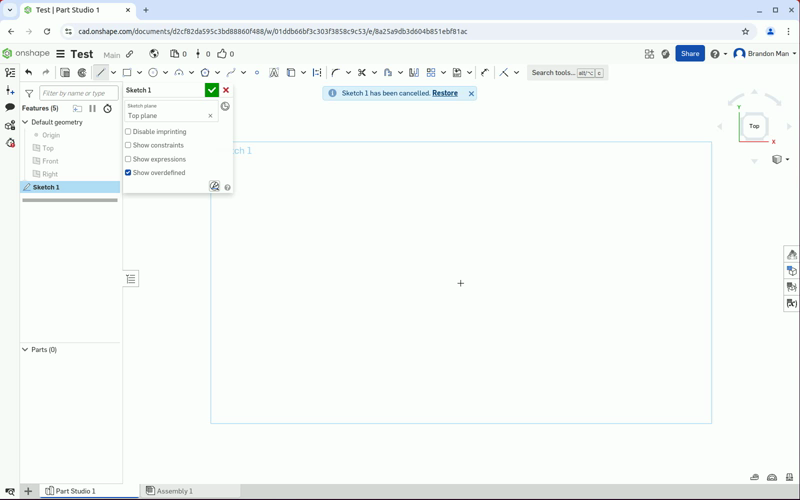
click(460, 282)
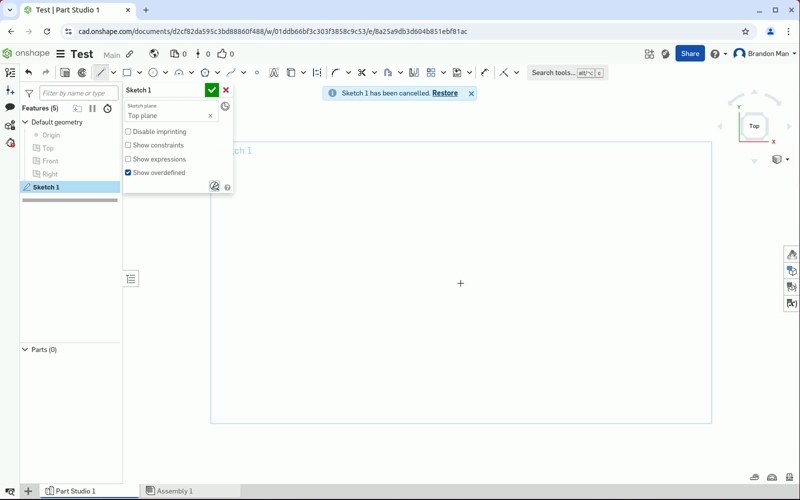
key_up(shift)
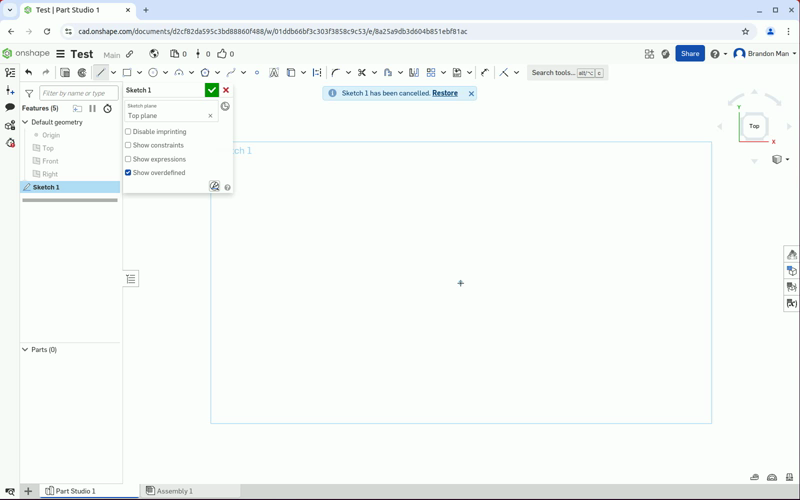
key_down(shift)
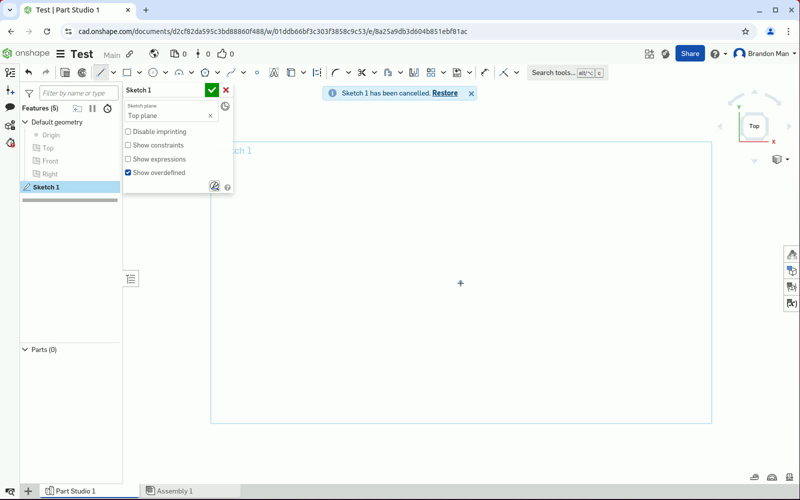
mouse_move(525, 282)
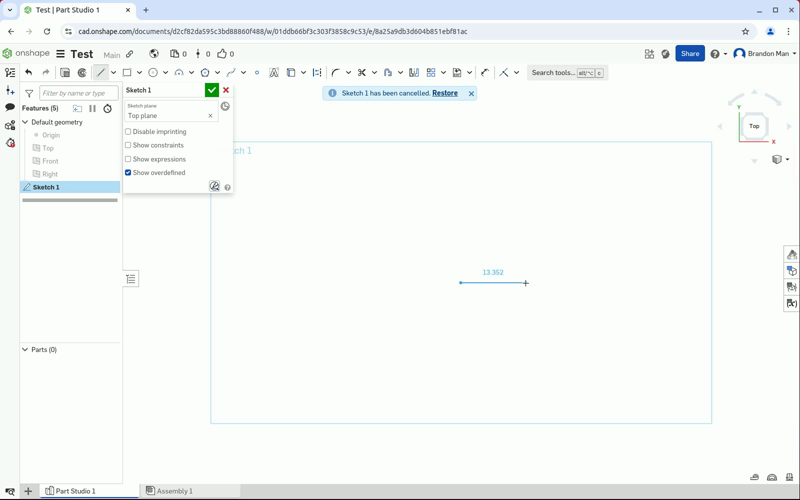
click(525, 282)
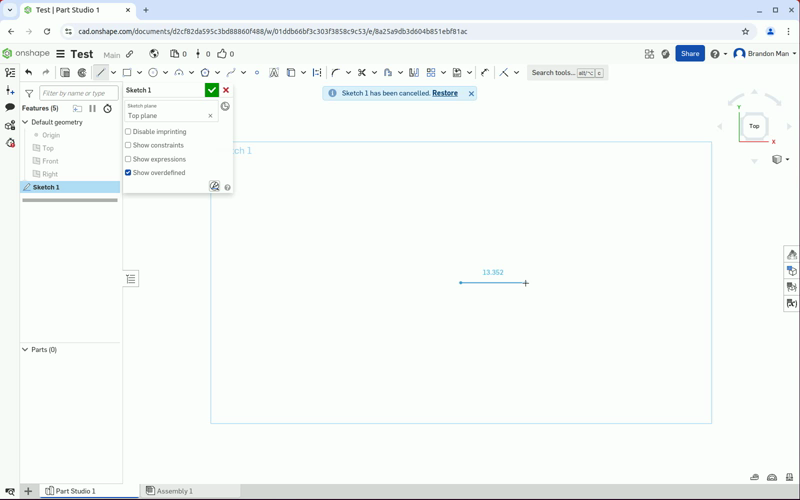
key_up(shift)
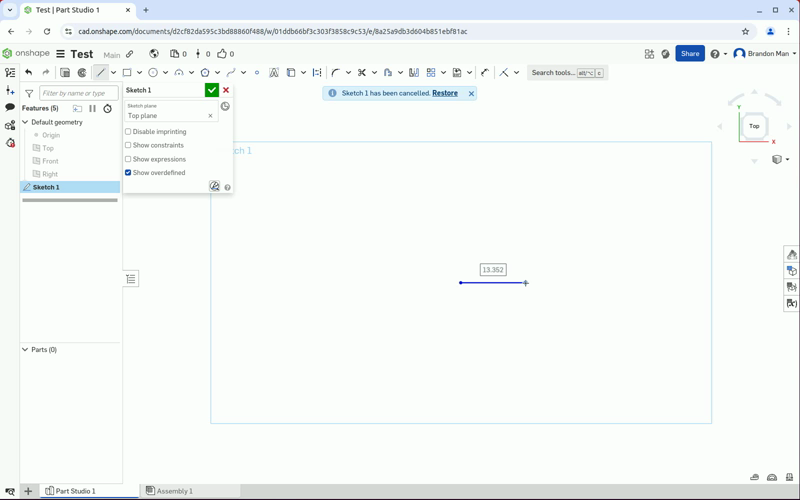
key_down(shift)
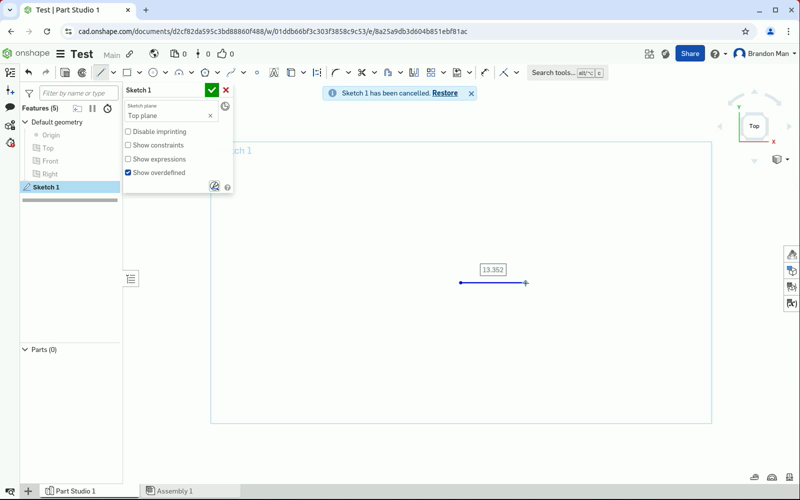
mouse_move(555, 282)
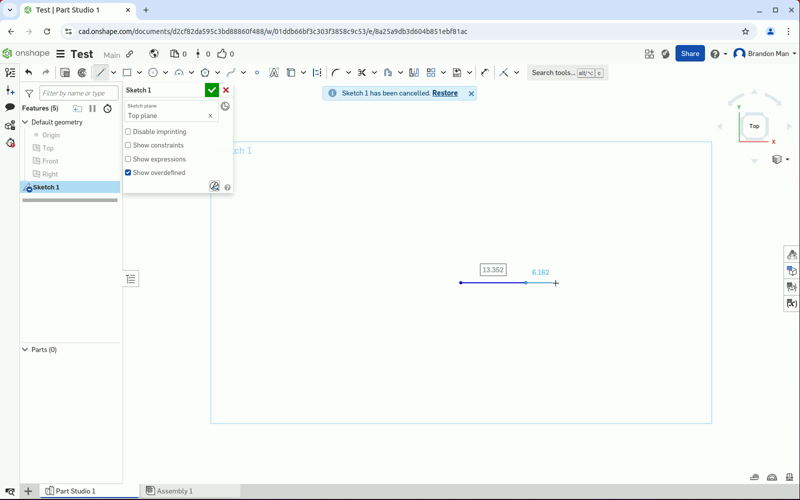
mouse_move(492, 233)
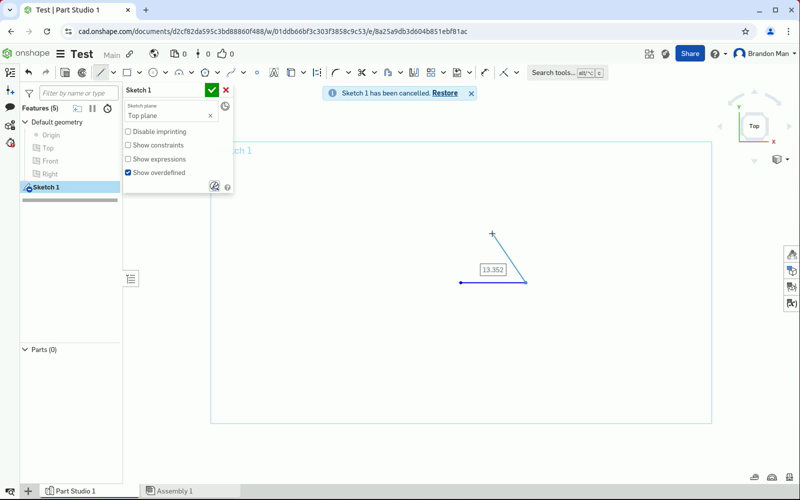
click(492, 233)
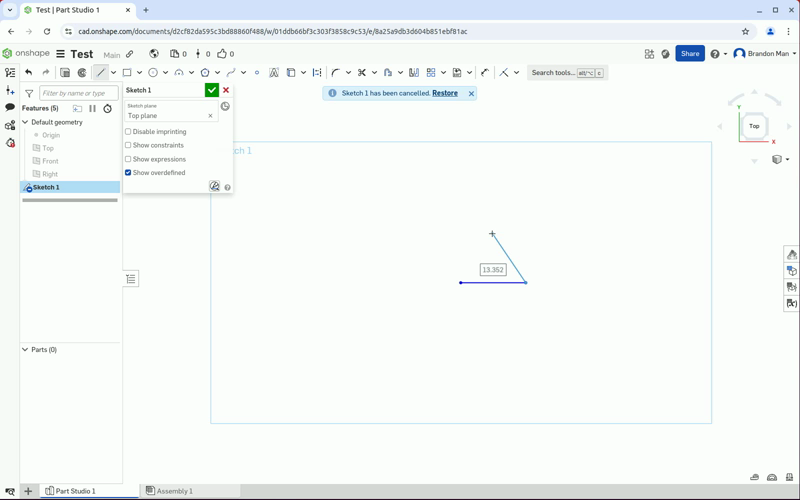
key_up(shift)
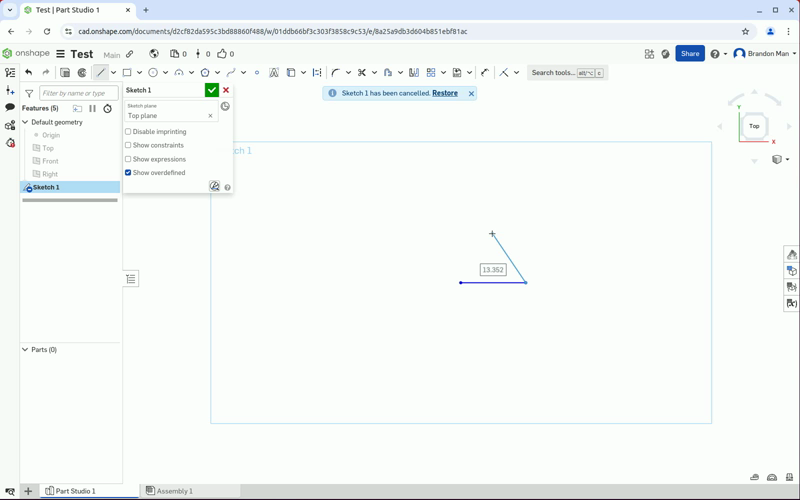
mouse_move(522, 233)
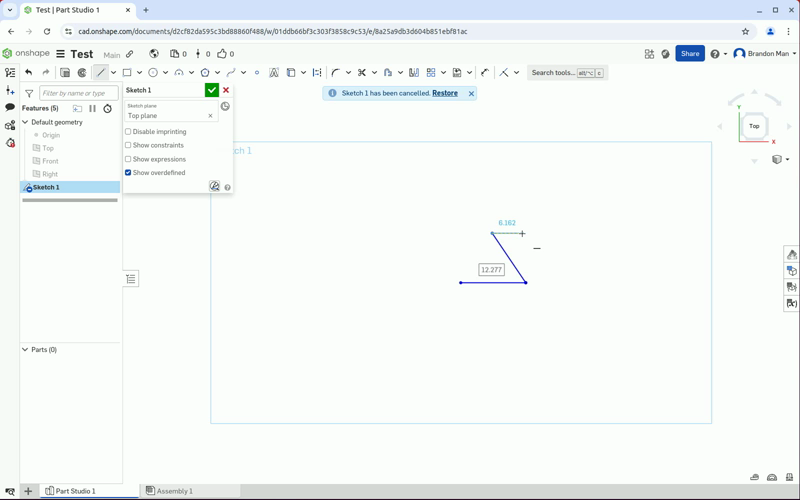
key_down(shift)
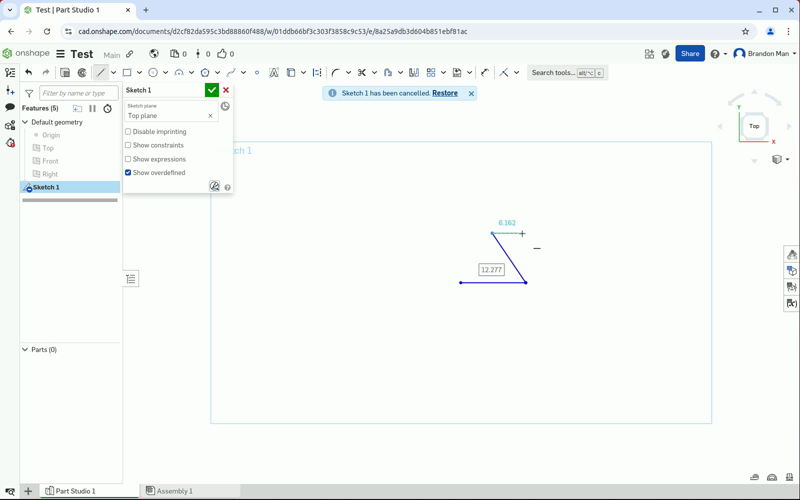
mouse_move(460, 282)
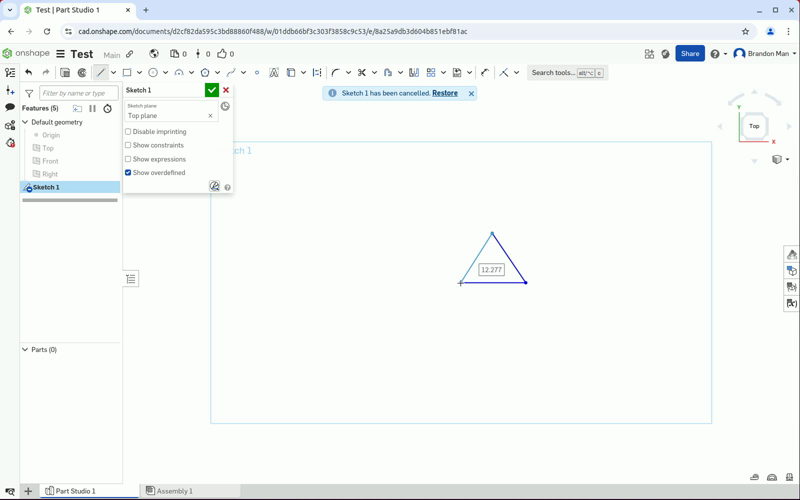
key_up(shift)
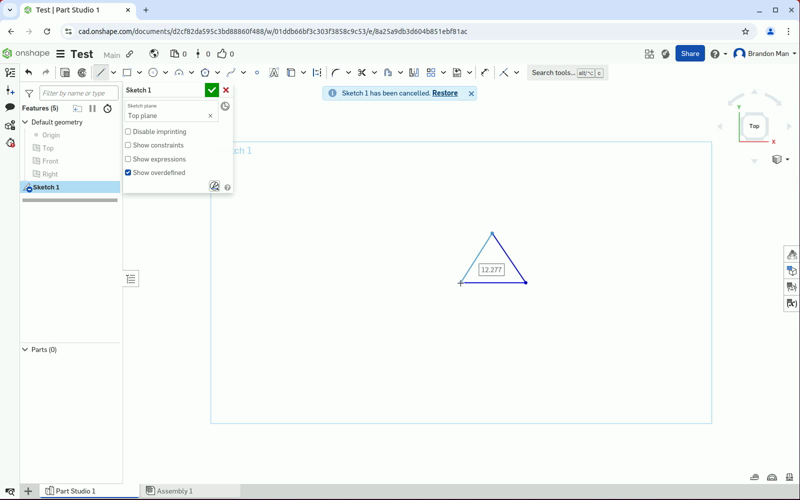
click(460, 282)
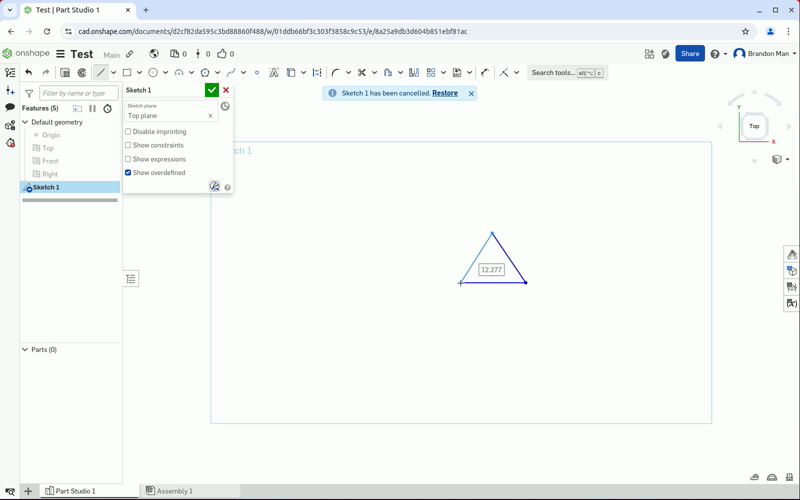
key(esc)
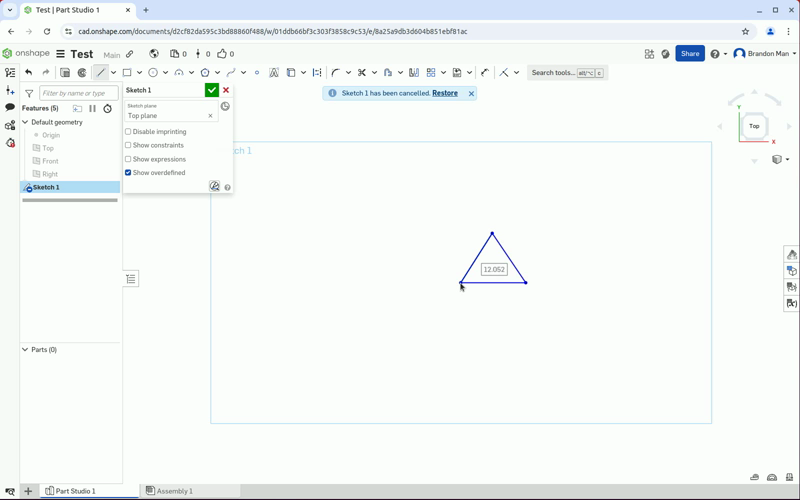
mouse_move(485, 275)
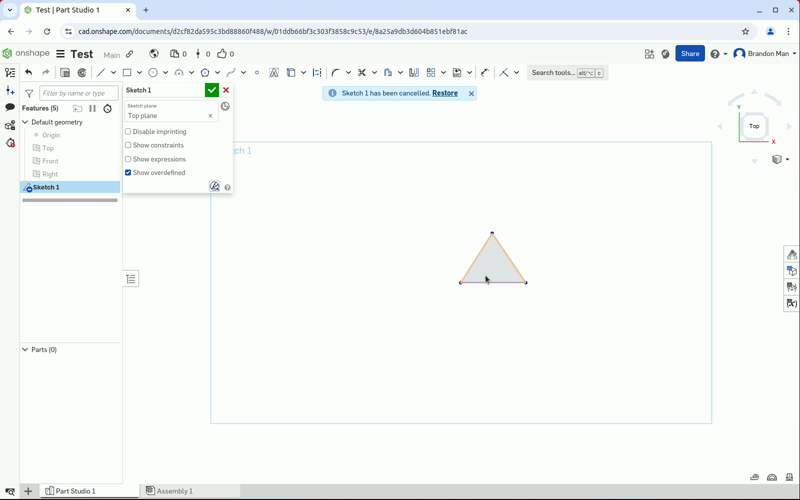
scroll(6)
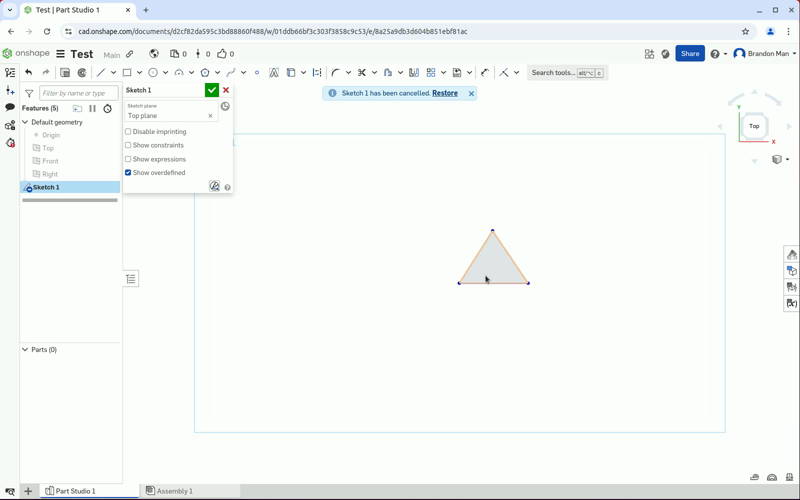
scroll(6)
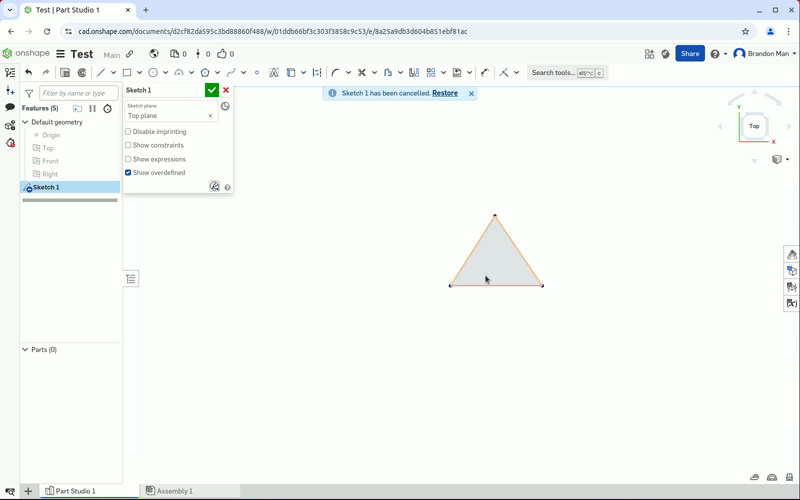
scroll(6)
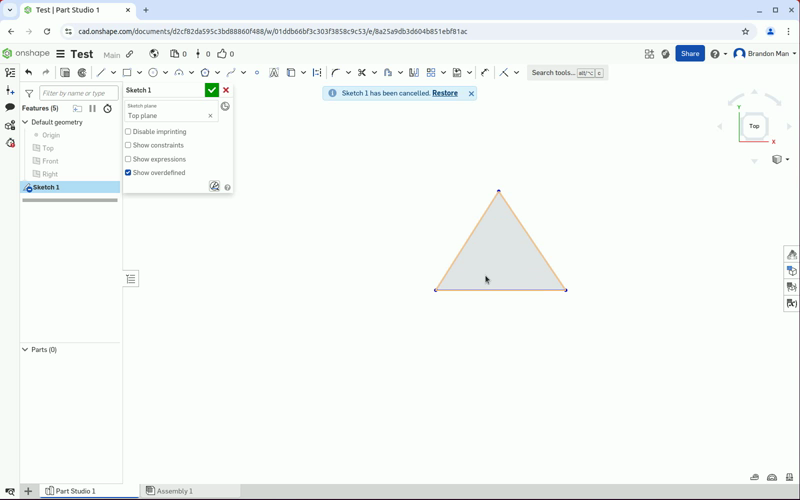
scroll(6)
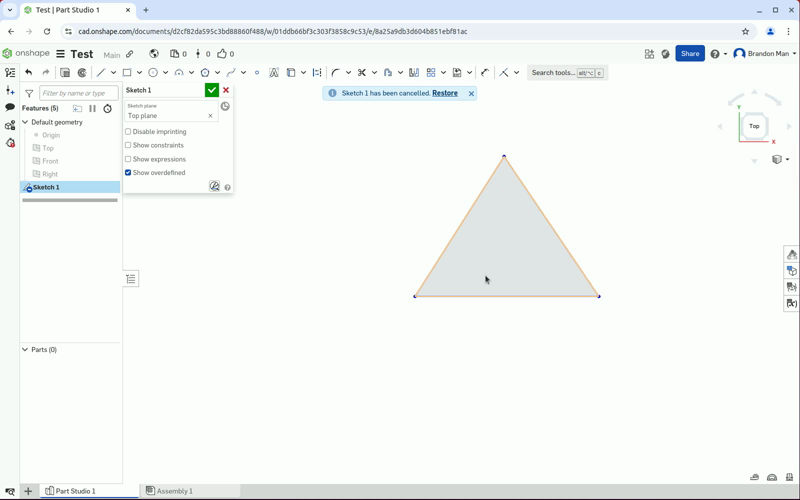
scroll(6)
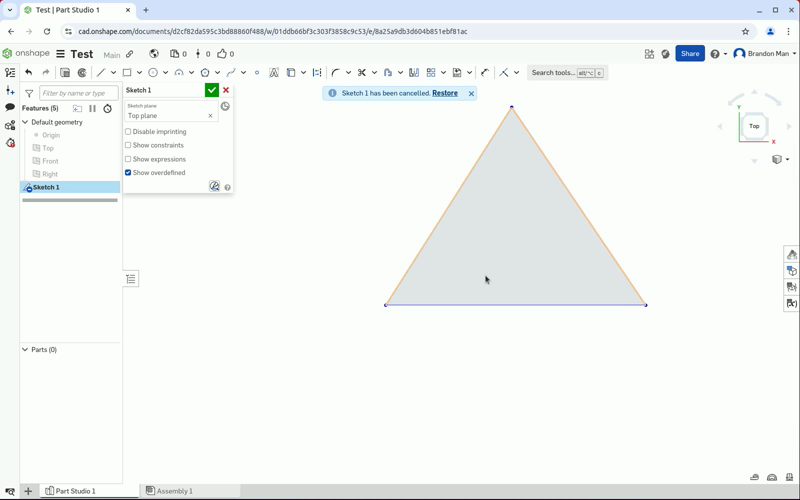
scroll(6)
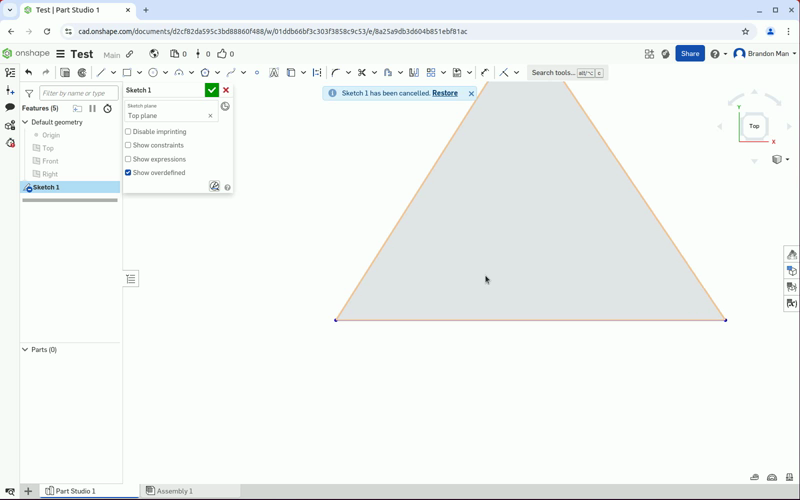
scroll(6)
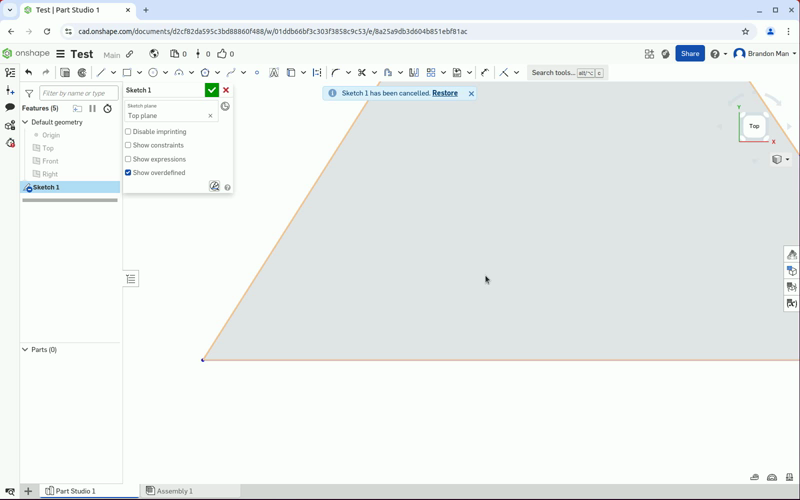
click(485, 275)
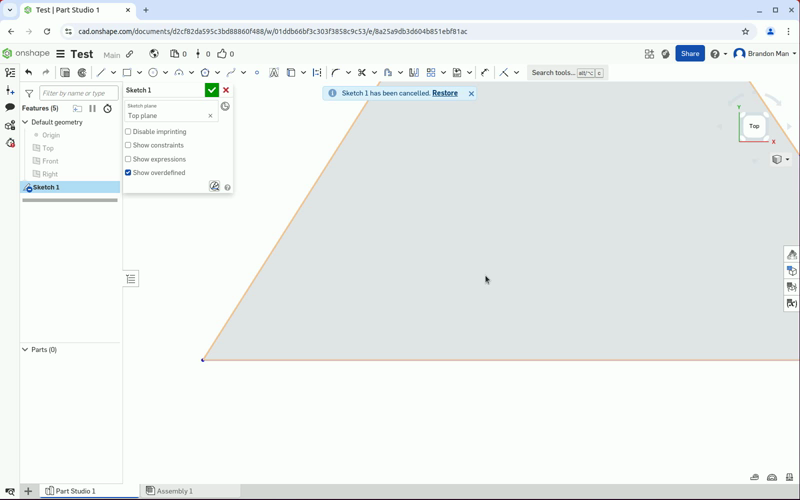
scroll(-6)
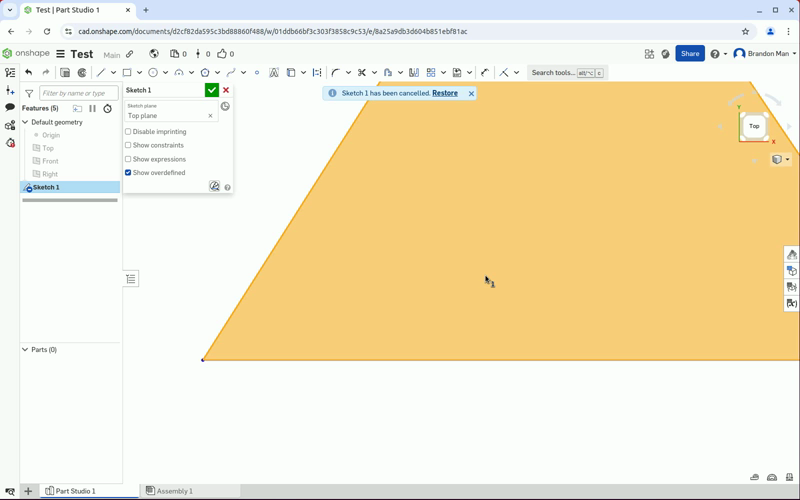
scroll(-6)
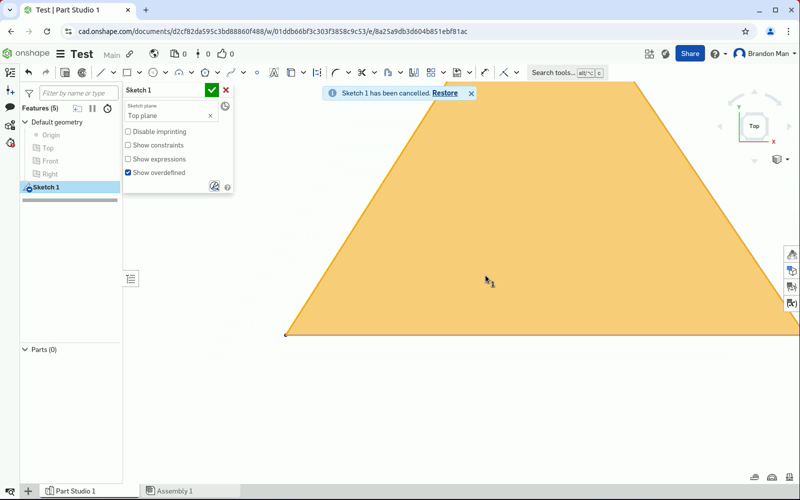
scroll(-6)
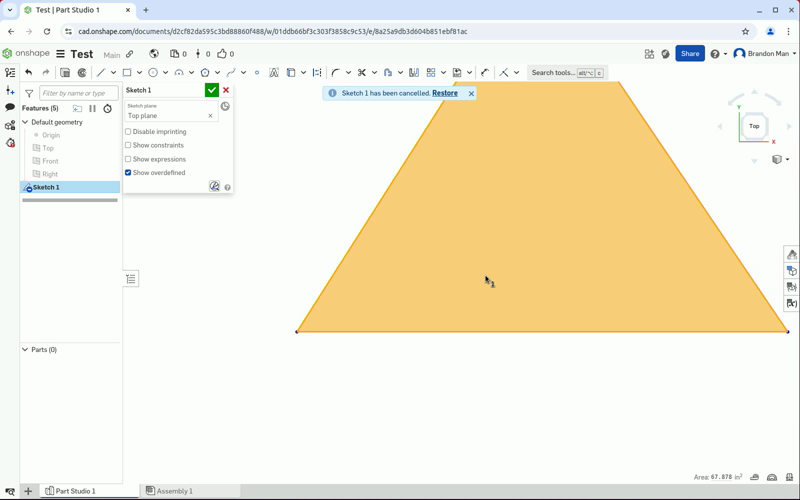
scroll(-6)
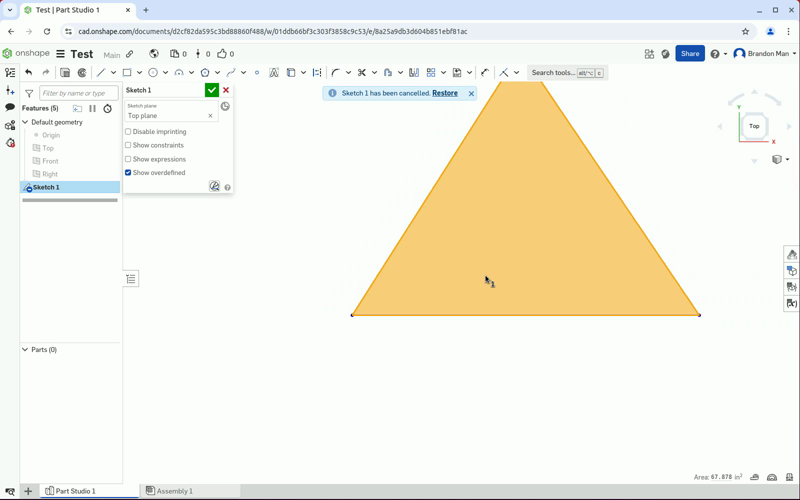
scroll(-6)
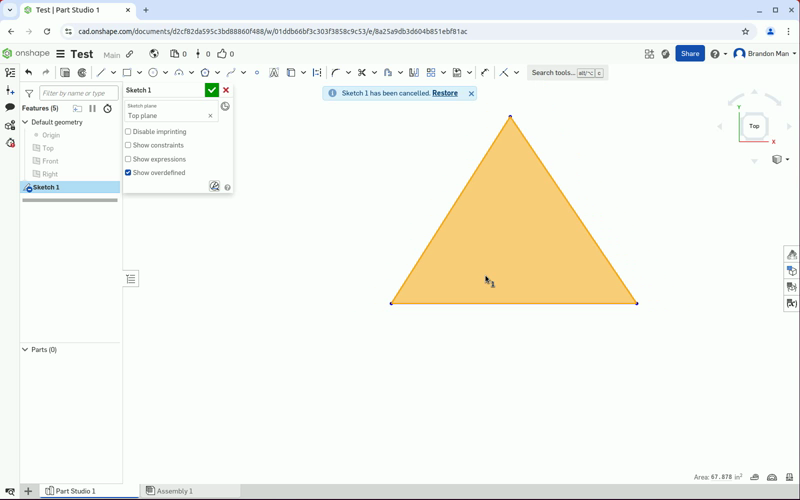
scroll(-6)
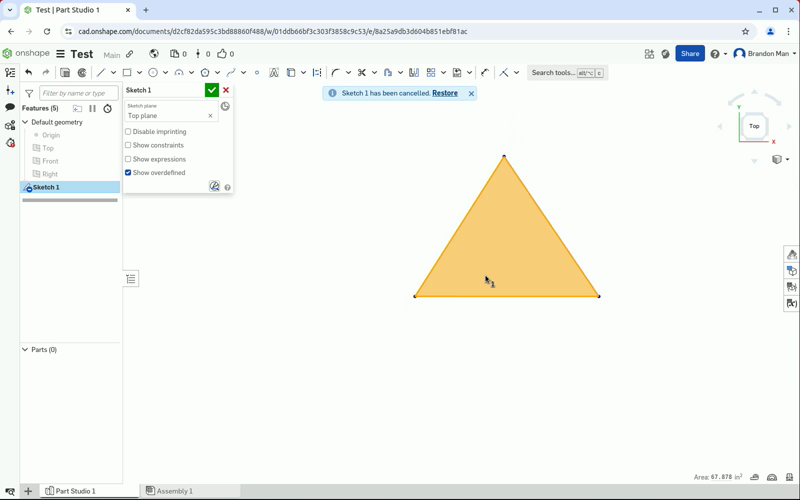
scroll(-6)
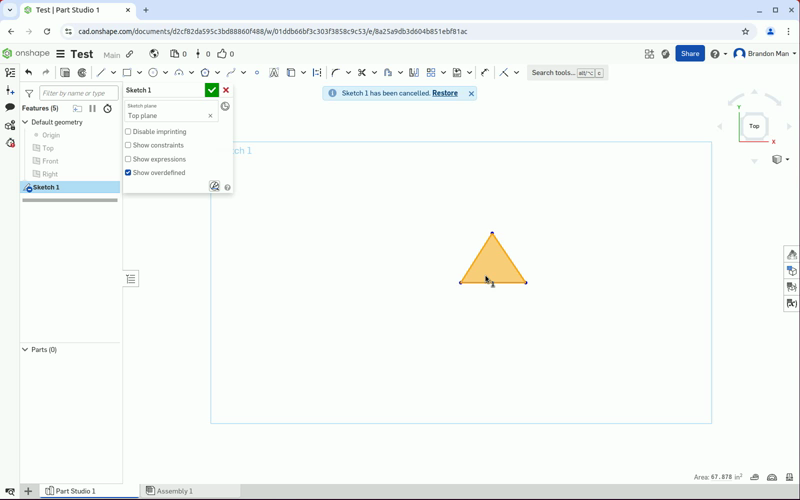
mouse_move(73, 352)
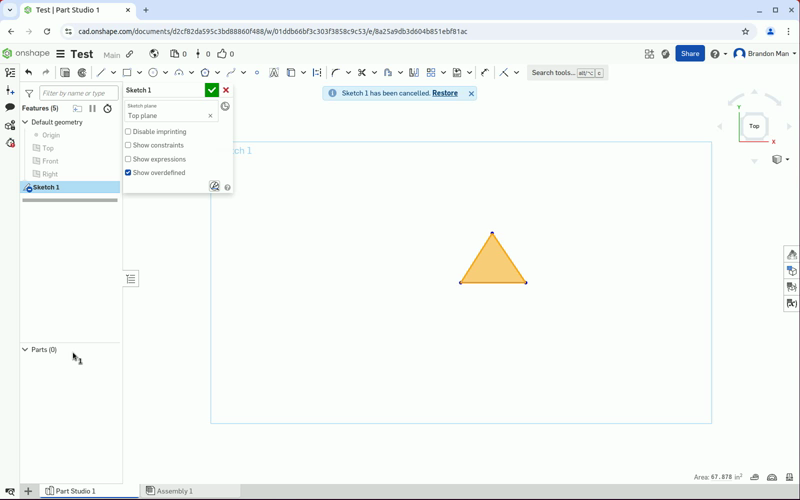
key(shift+y)
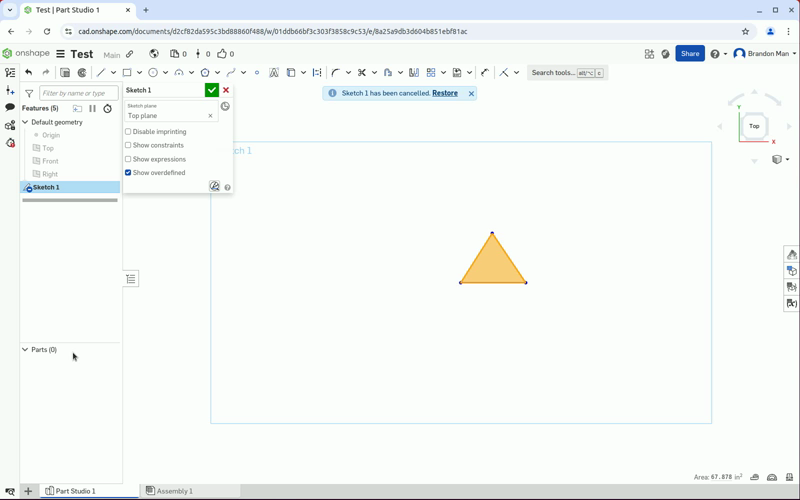
key(shift+e)
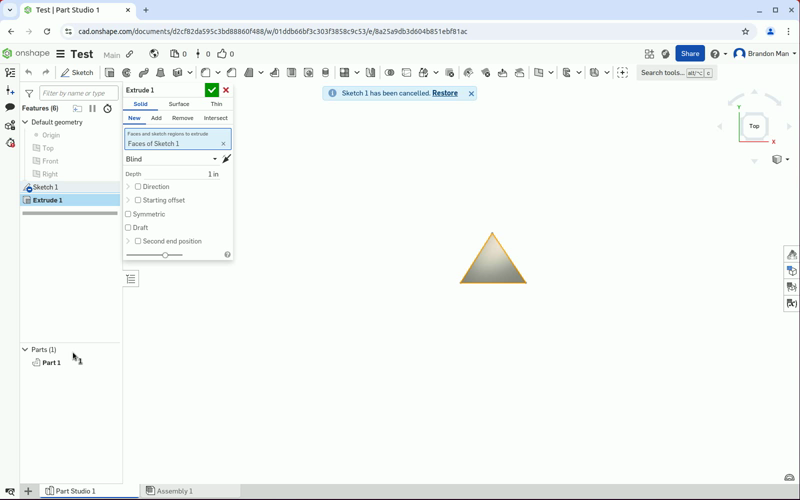
mouse_move(143, 106)
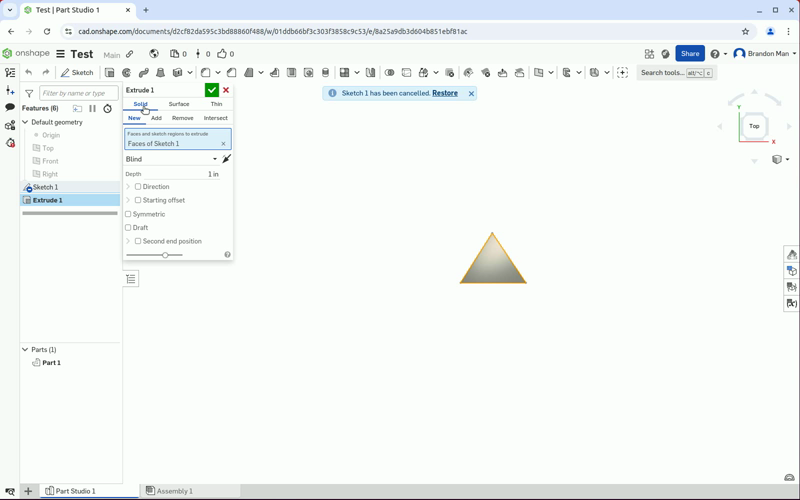
click(143, 106)
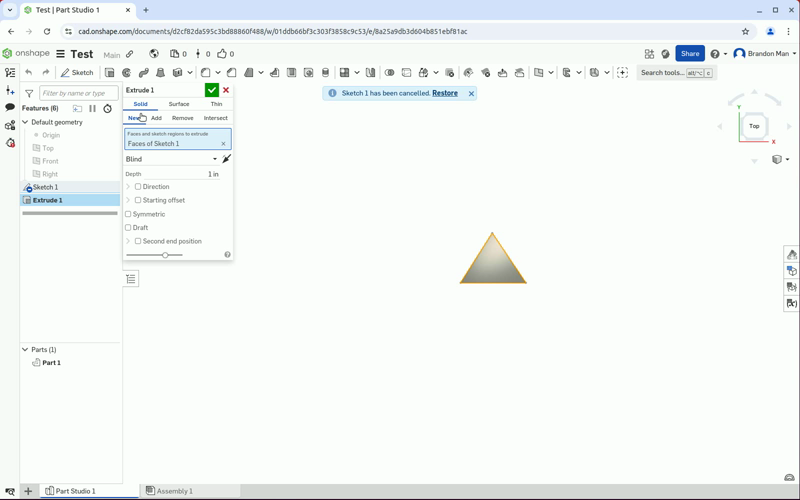
mouse_move(137, 120)
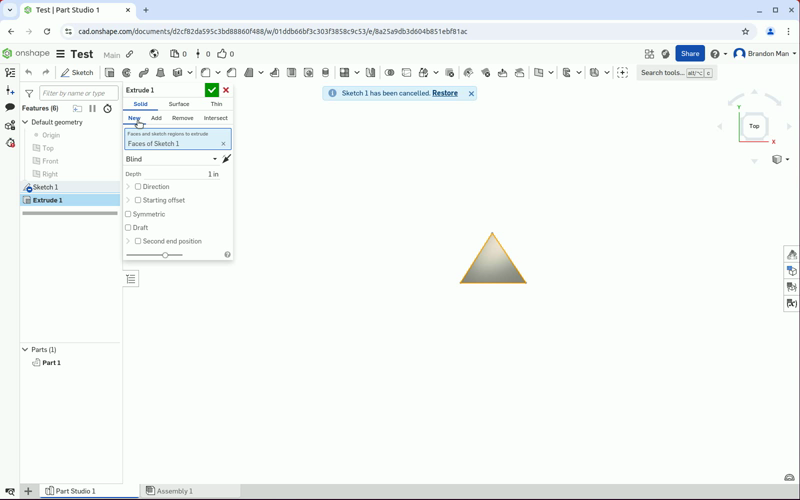
click(137, 120)
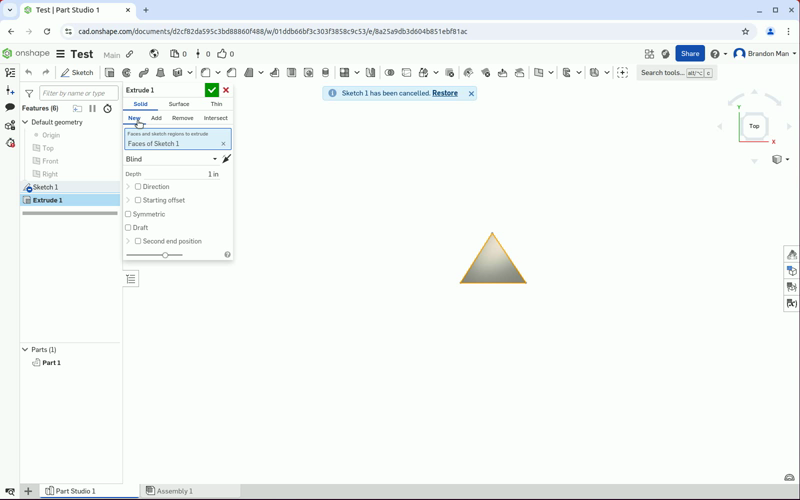
key(tab, 4)
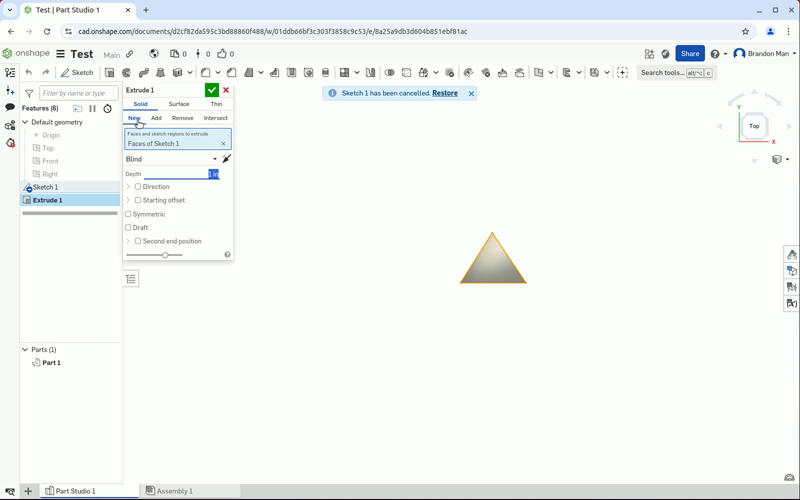
text(5.296)
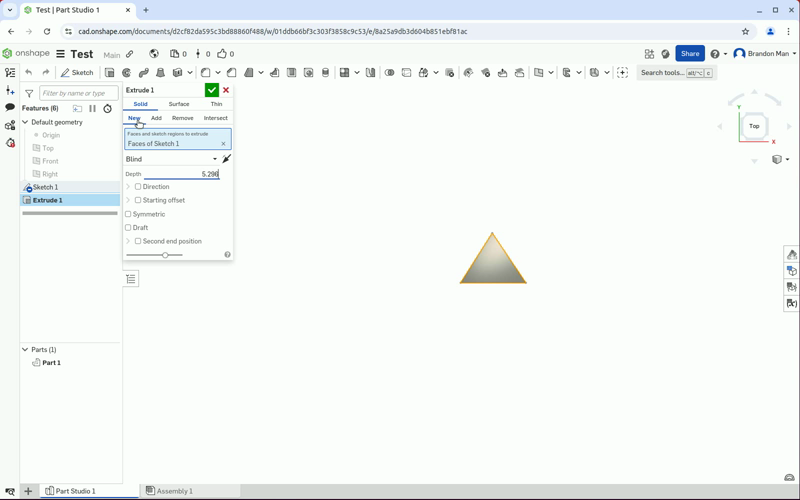
key(enter)
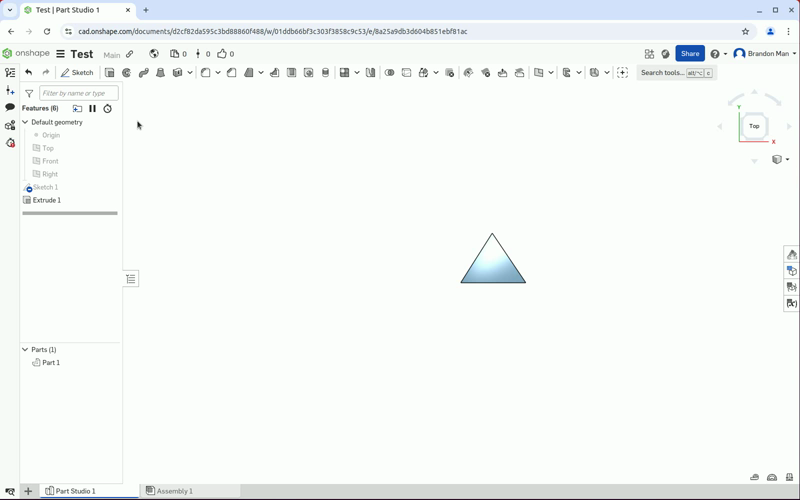
key(shift+h)
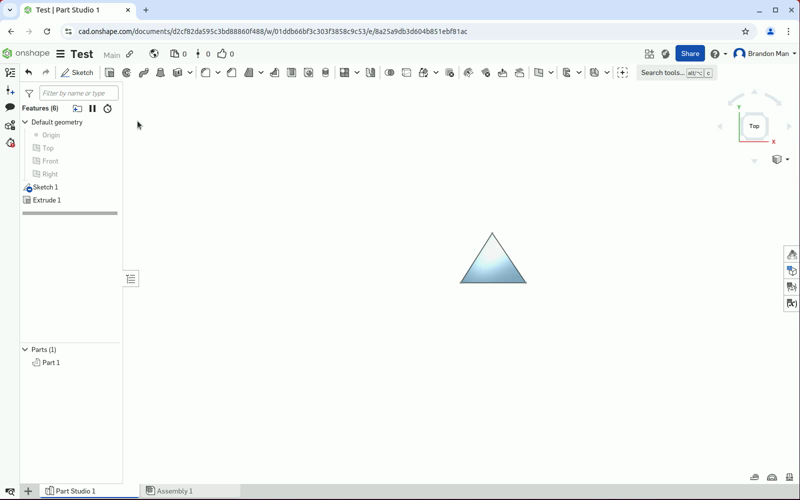
key(shift+h)
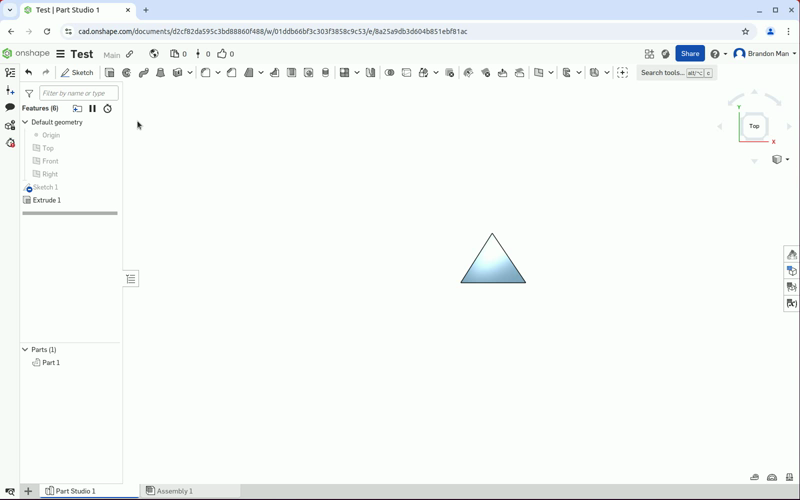
mouse_move(73, 189)
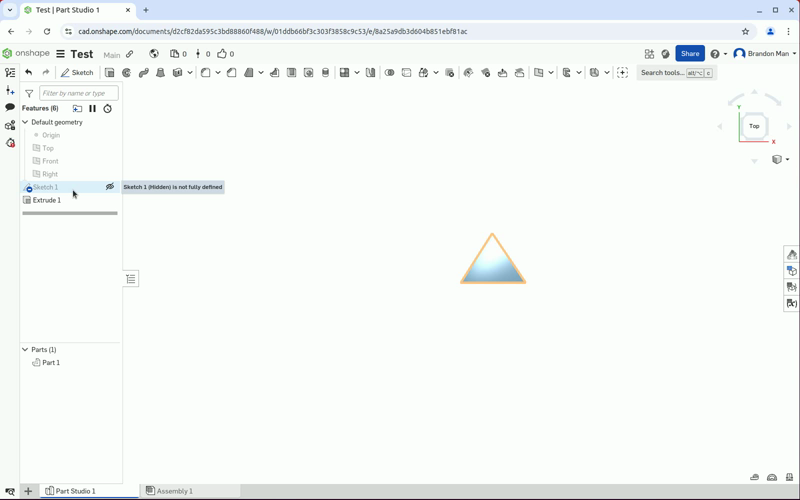
click(73, 189)
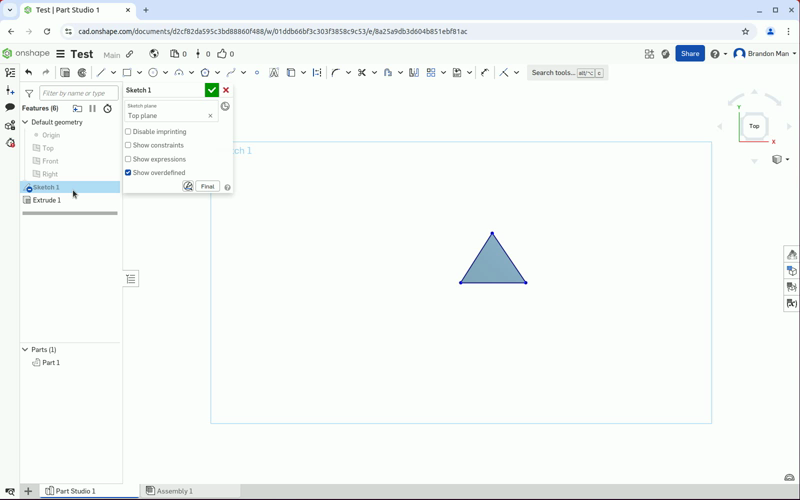
mouse_move(229, 92)
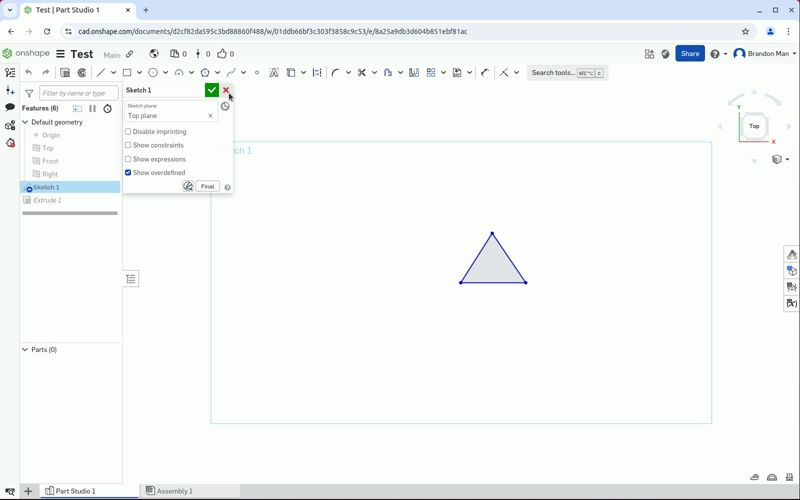
click(229, 92)
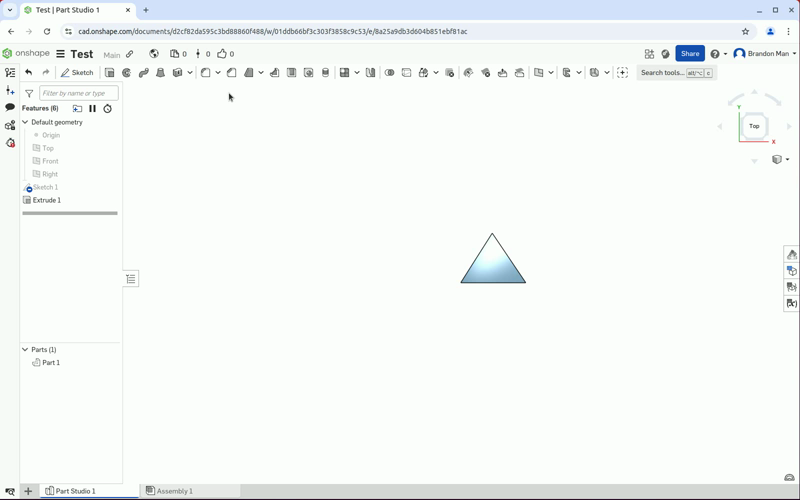
mouse_move(541, 75)
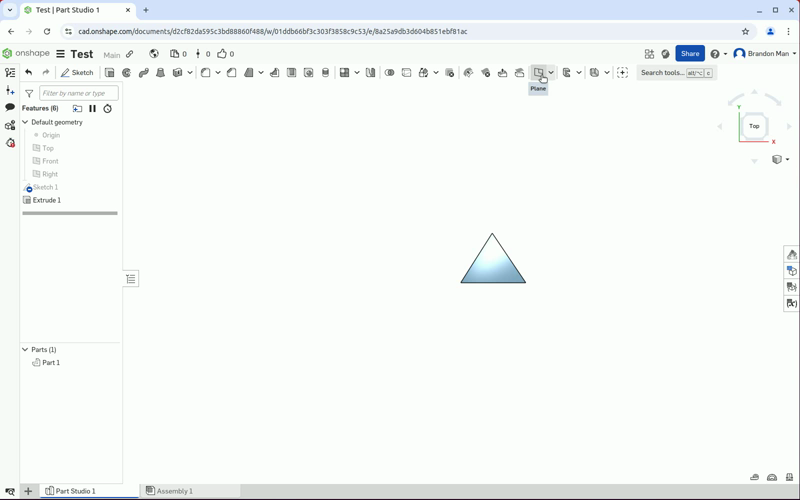
click(541, 75)
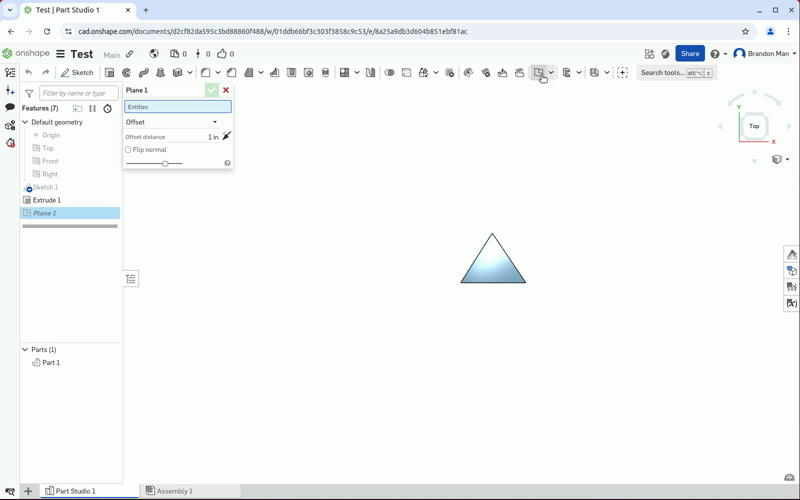
mouse_move(73, 150)
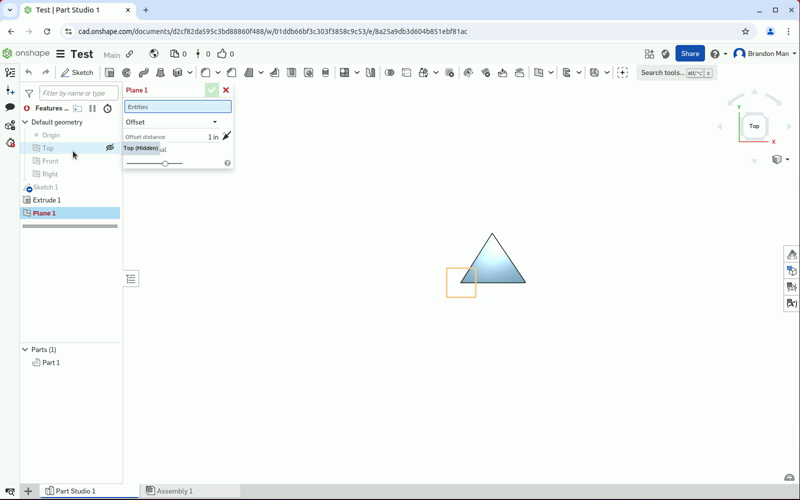
click(73, 150)
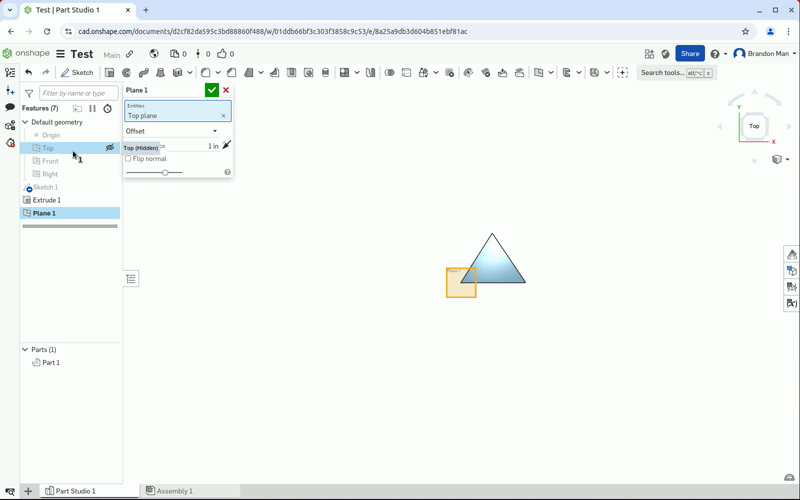
key(tab, 2)
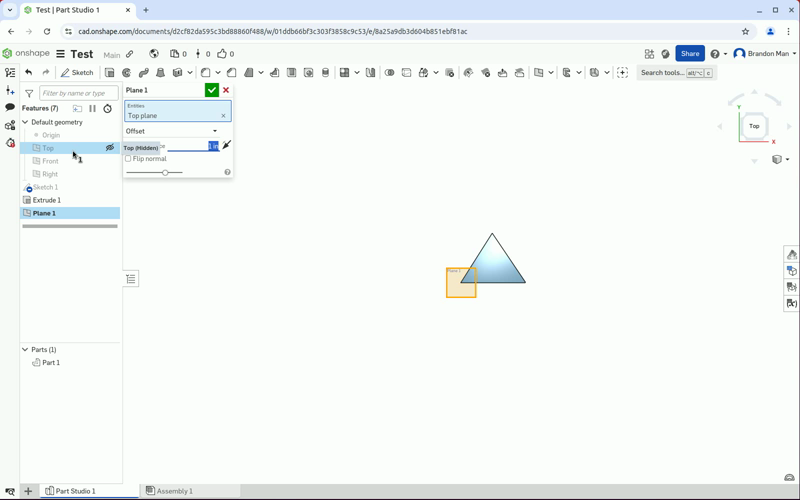
text(5.299)
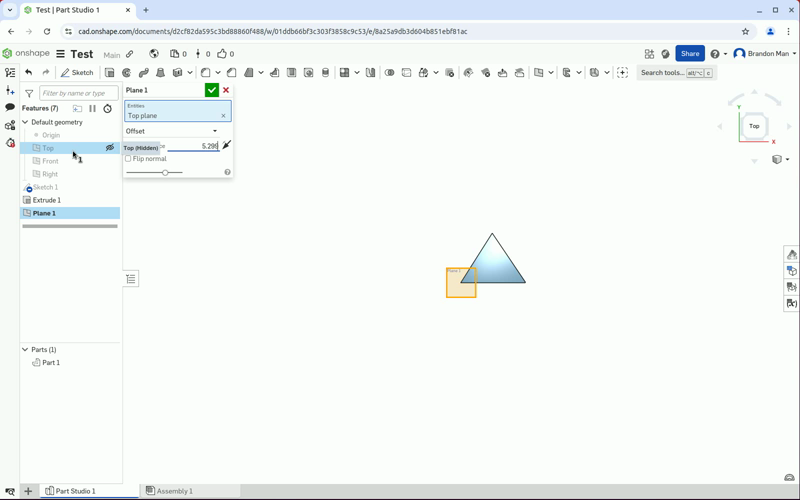
key(enter, 2)
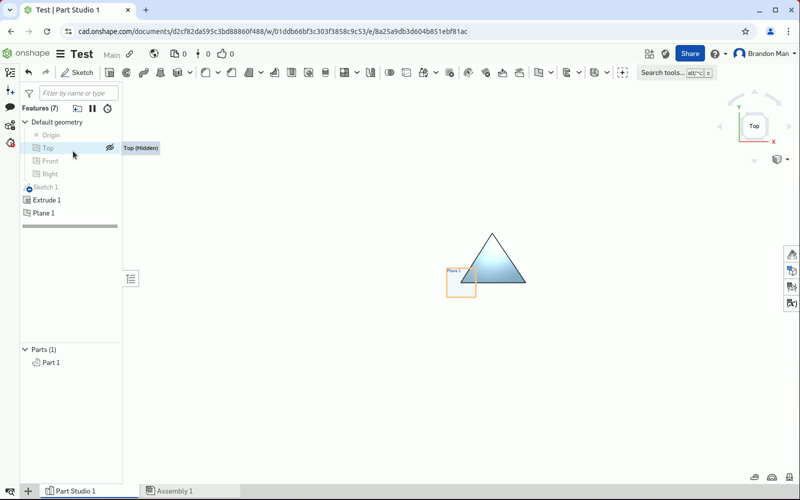
key(shift+s)
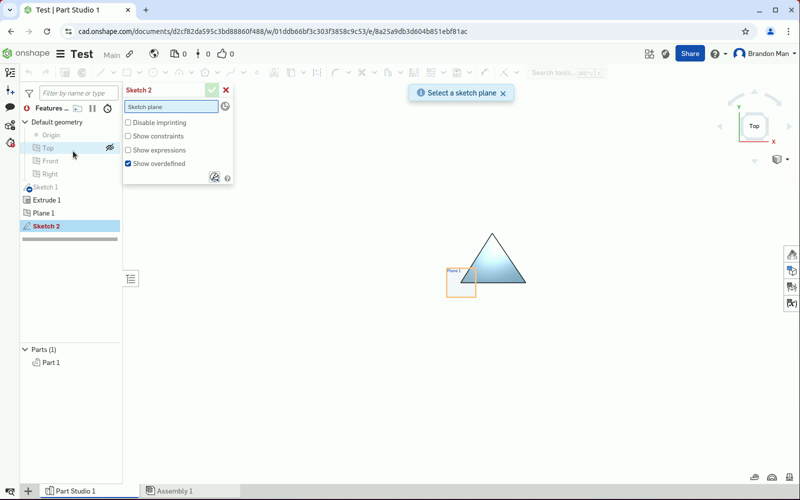
mouse_move(73, 215)
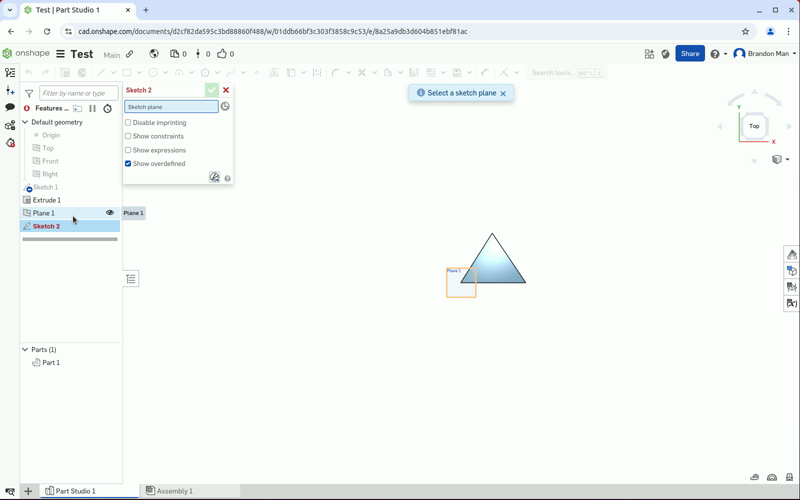
click(73, 215)
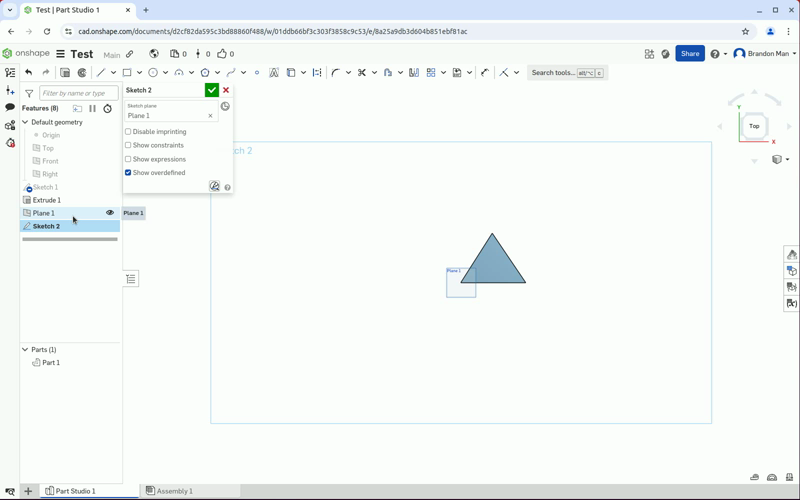
mouse_move(73, 352)
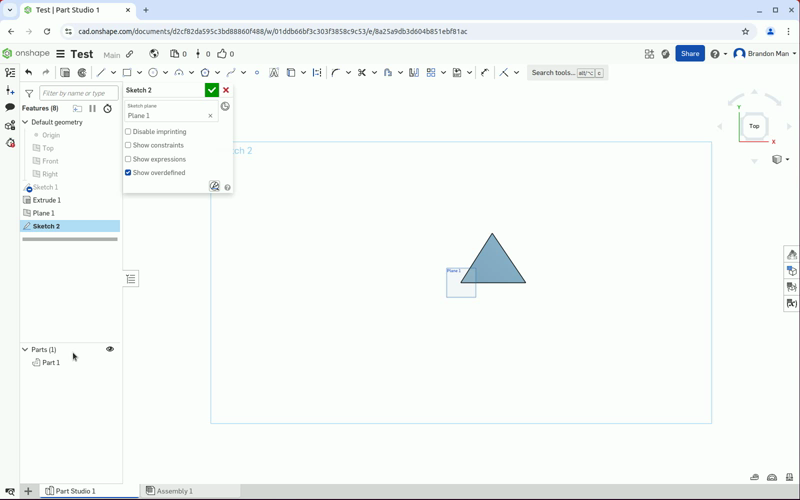
key(y)
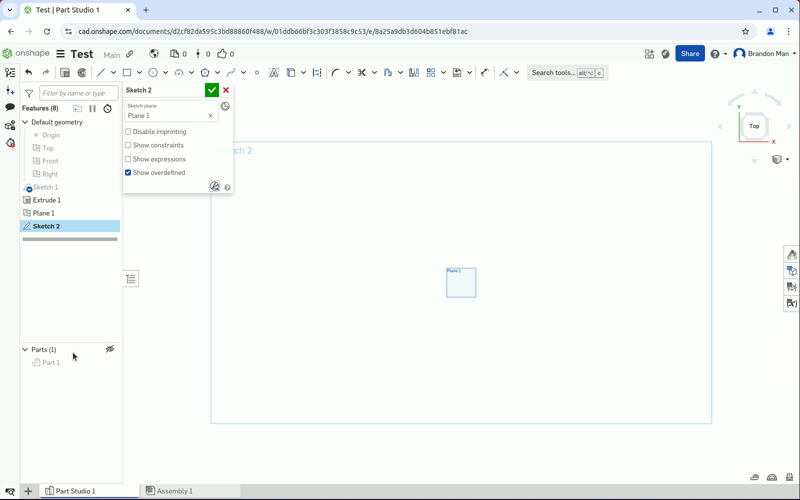
key(c)
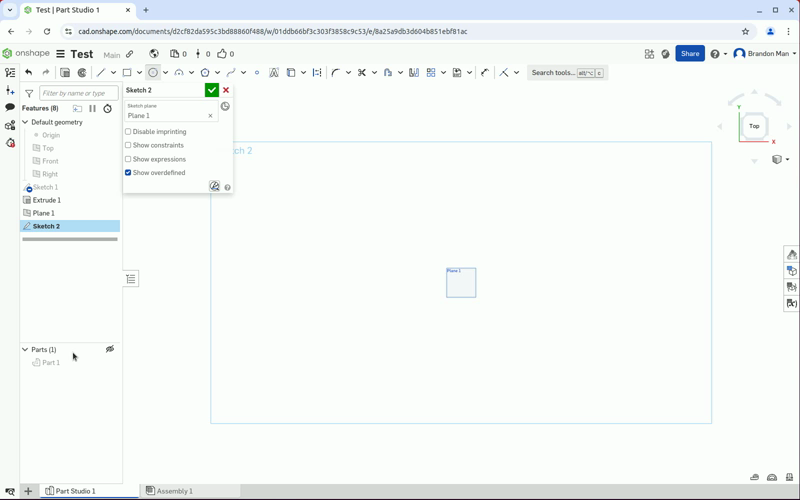
key_down(shift)
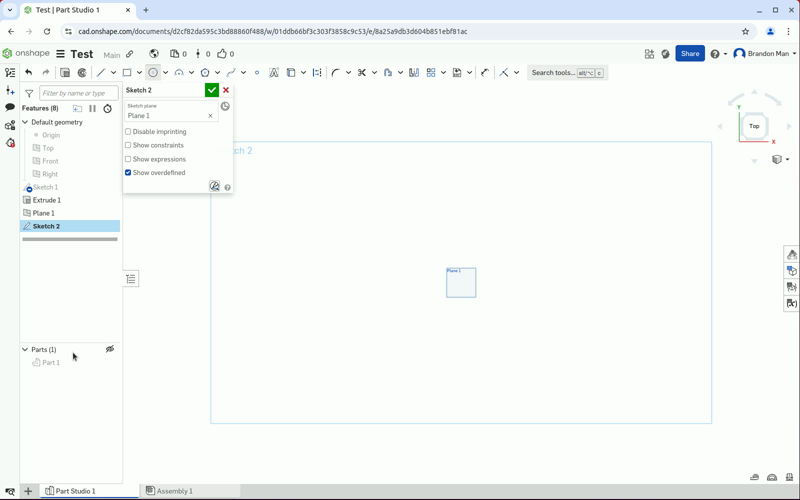
mouse_move(492, 266)
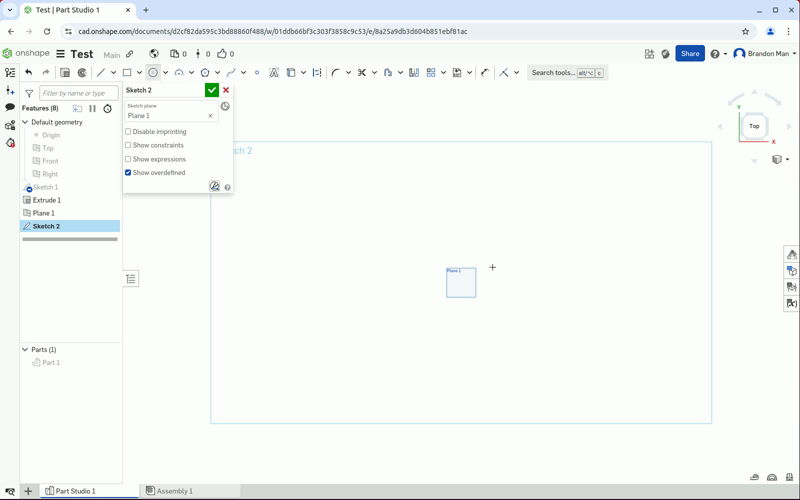
click(492, 266)
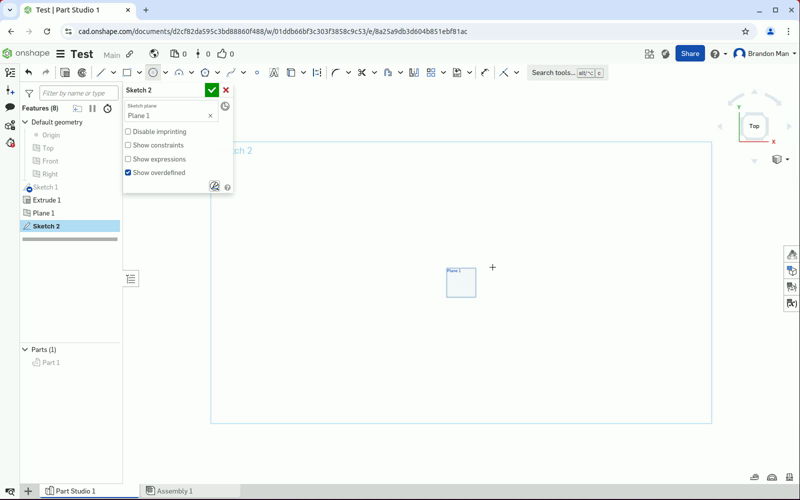
key_up(shift)
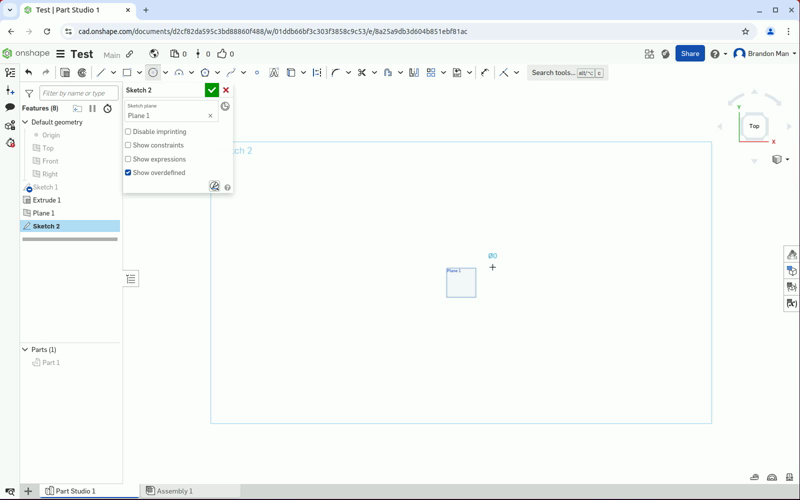
mouse_move(503, 266)
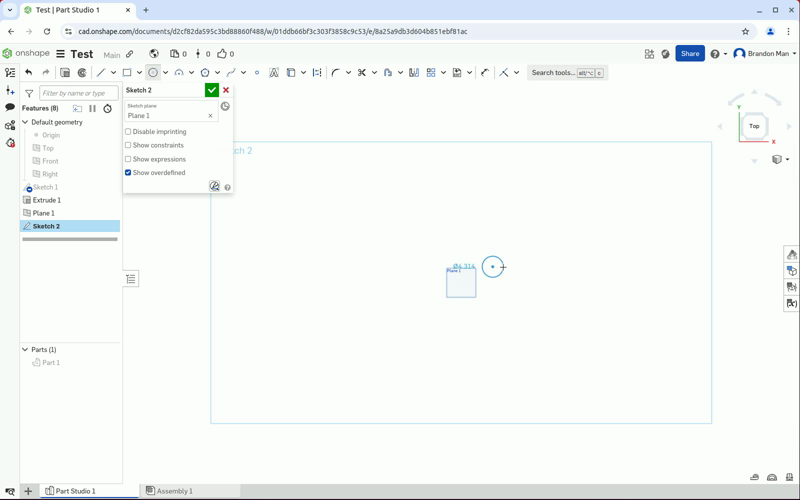
click(503, 266)
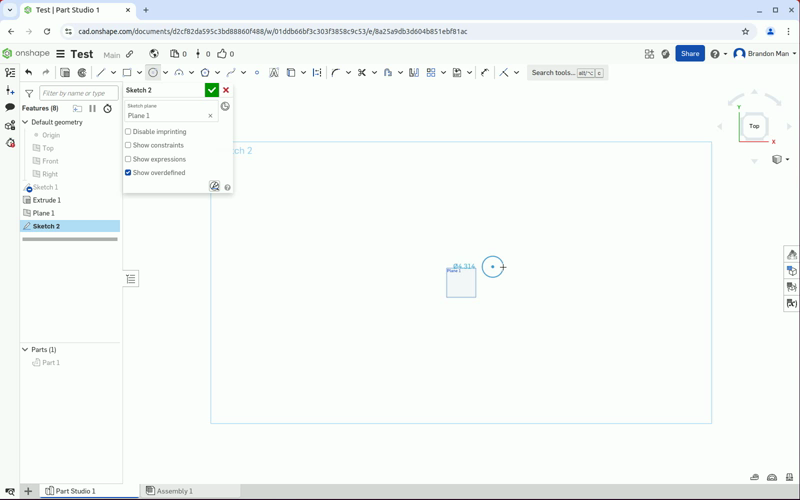
key(esc)
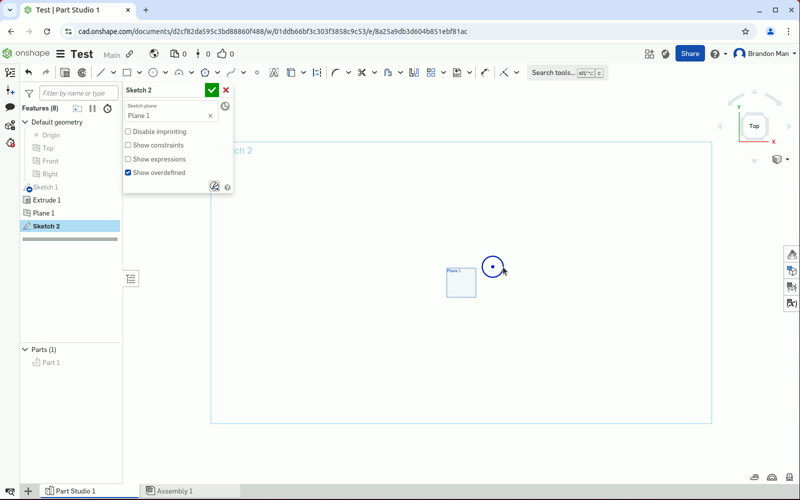
mouse_move(500, 270)
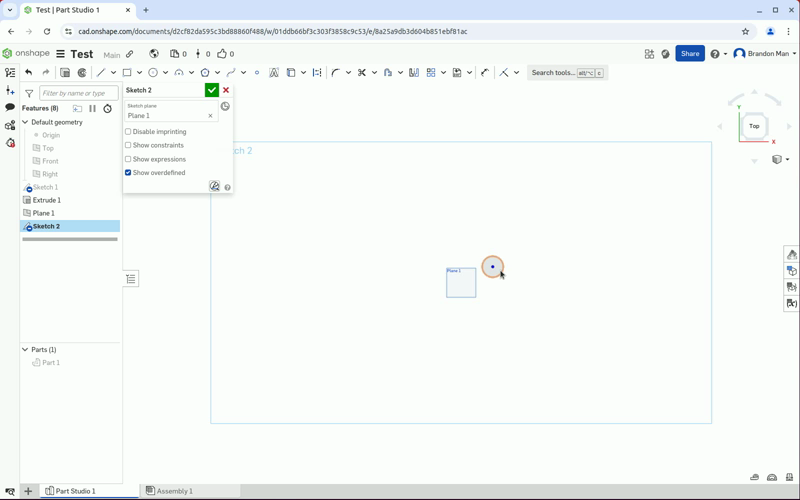
scroll(6)
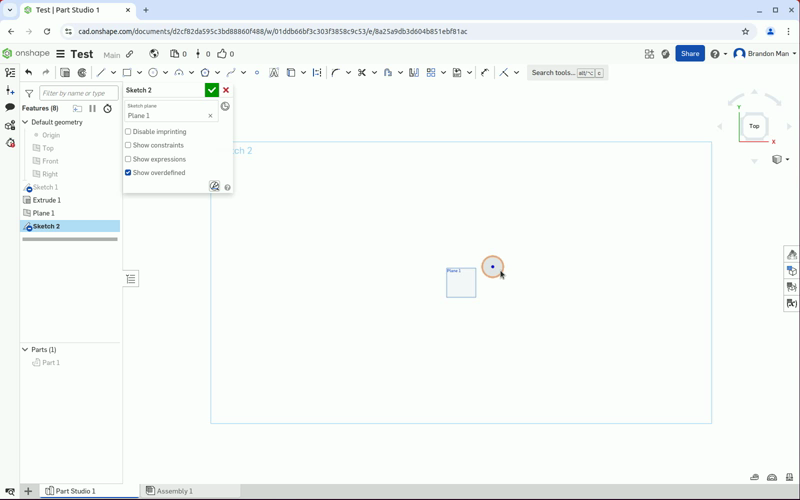
scroll(6)
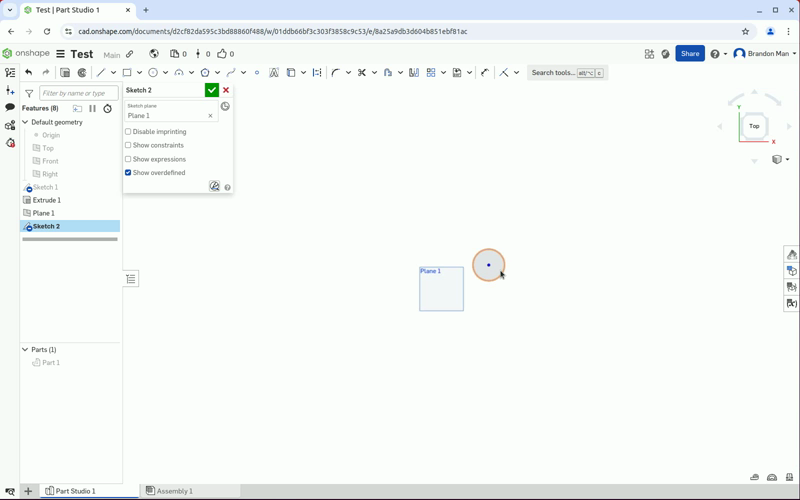
scroll(6)
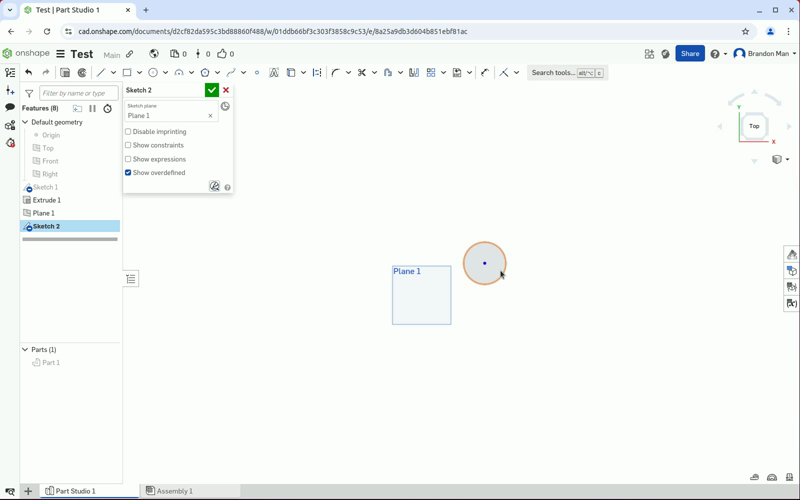
scroll(6)
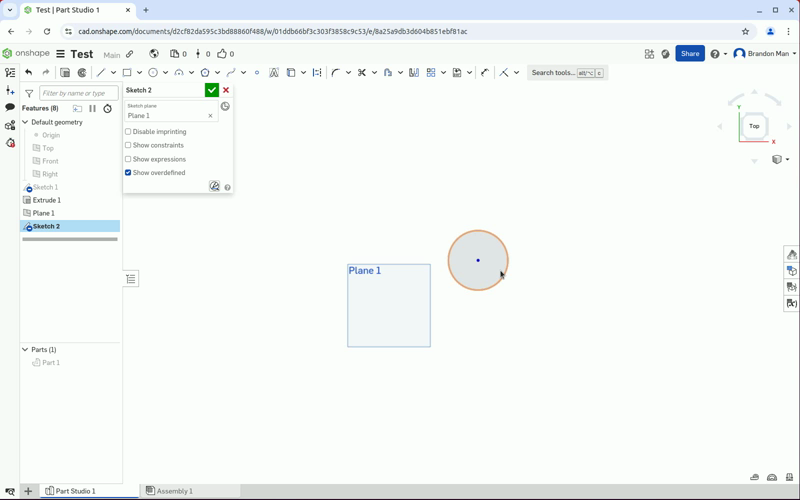
scroll(6)
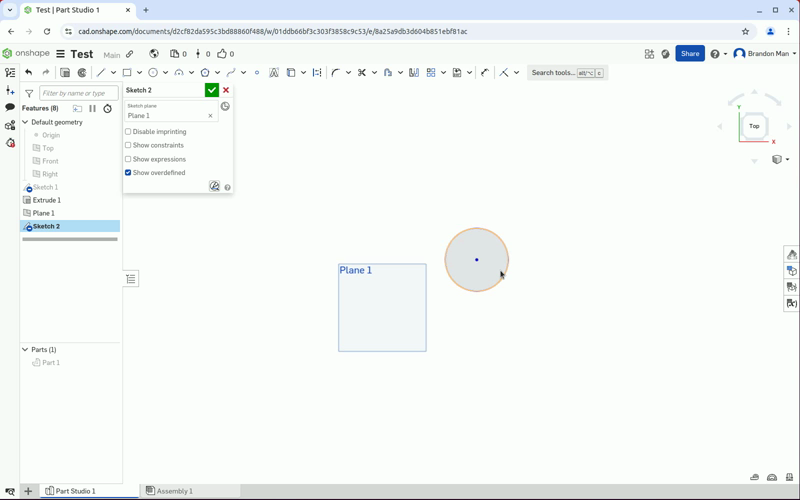
scroll(6)
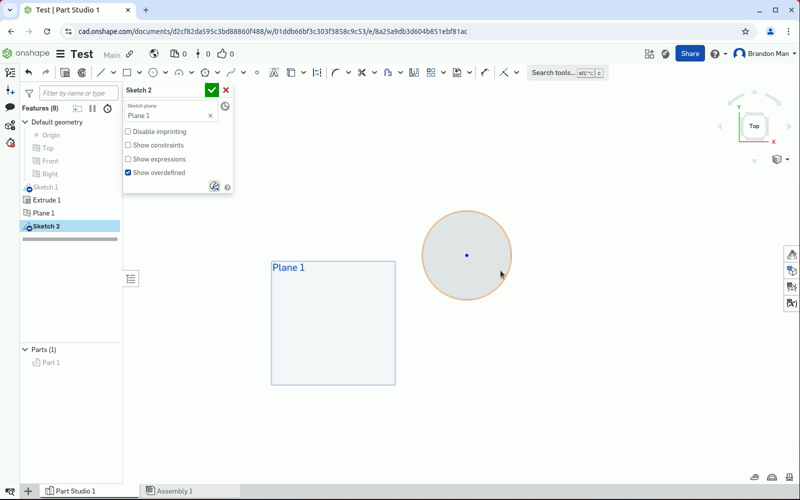
scroll(6)
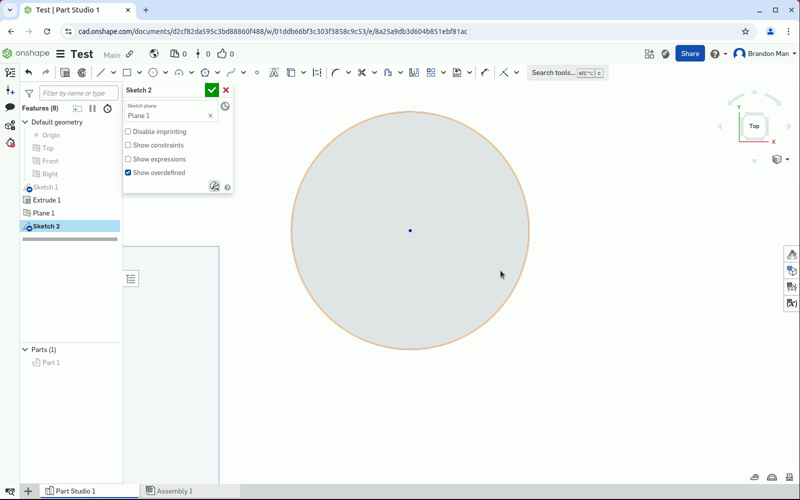
click(500, 270)
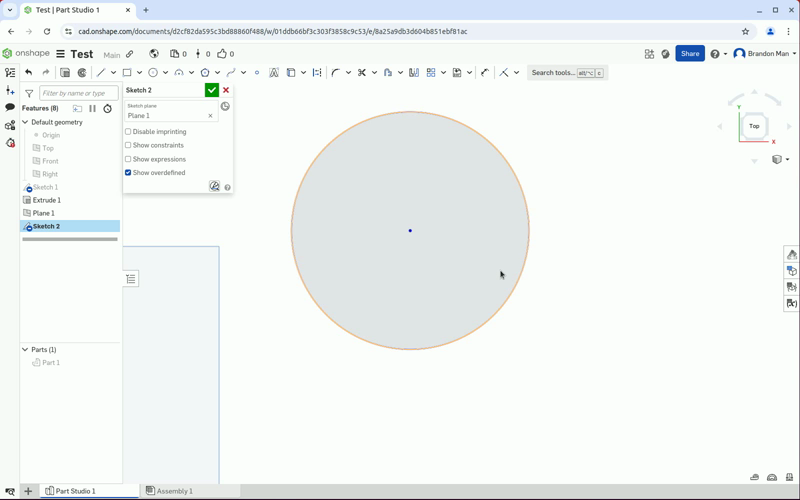
scroll(-6)
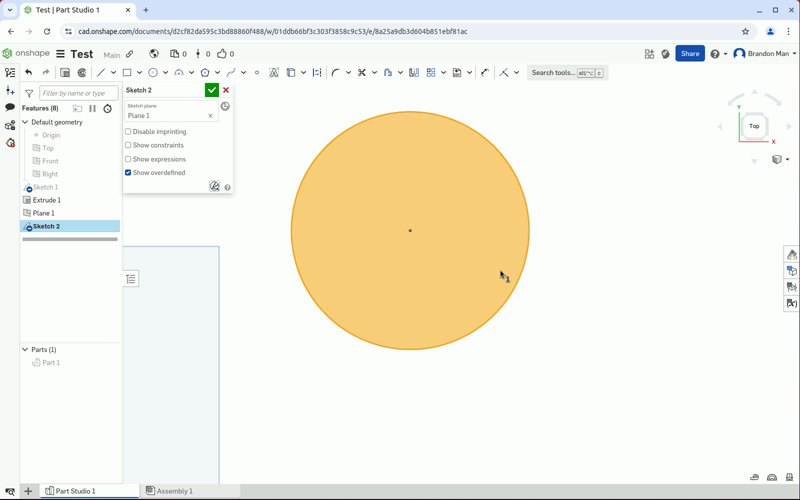
scroll(-6)
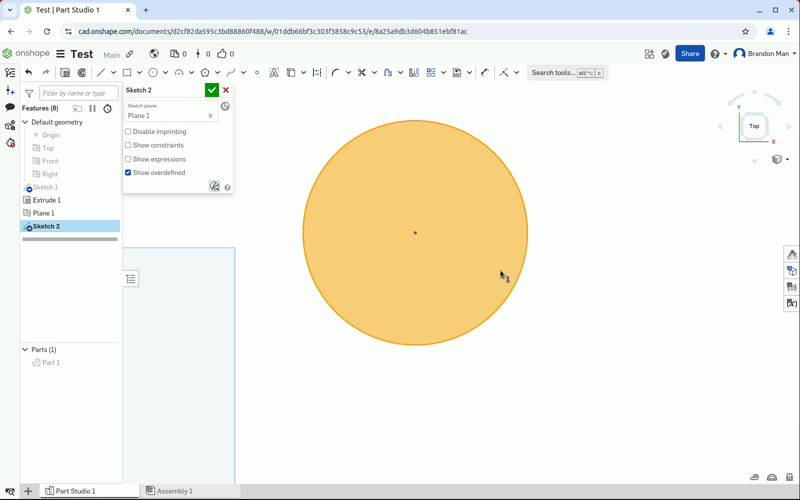
scroll(-6)
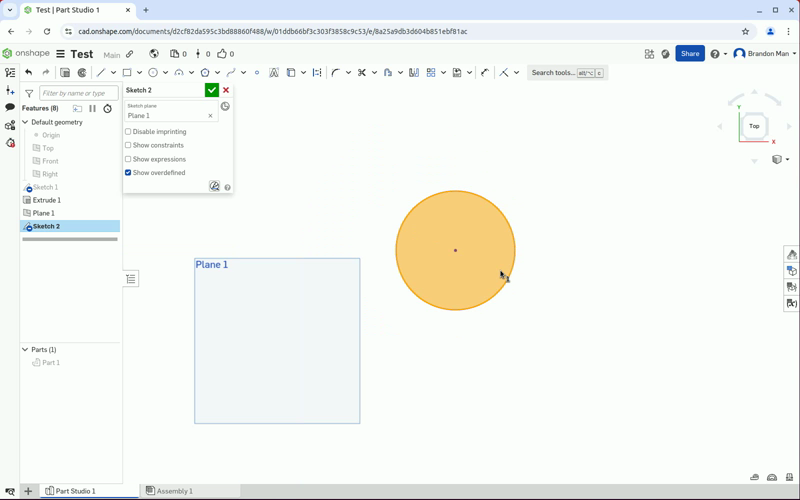
scroll(-6)
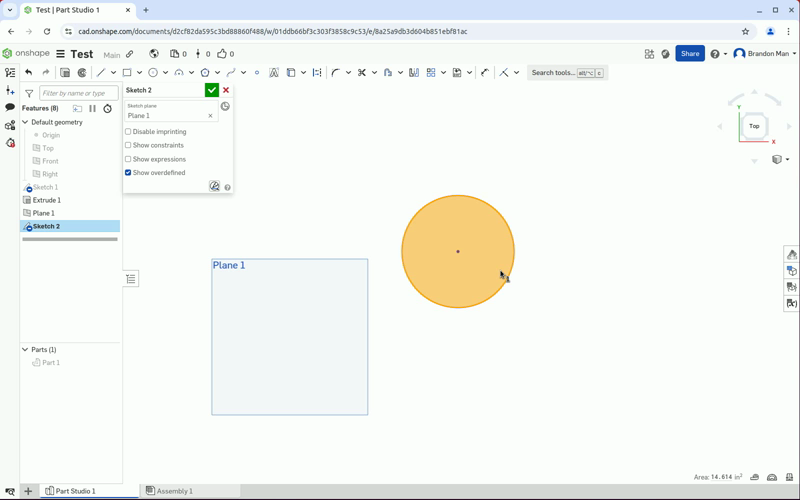
scroll(-6)
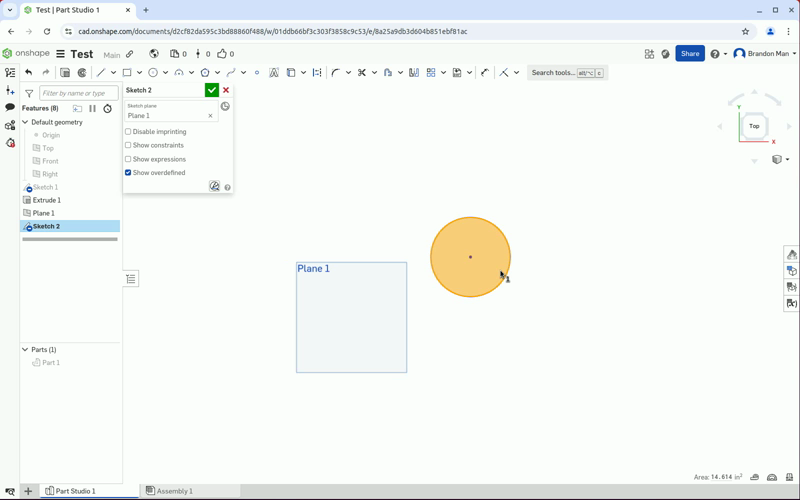
scroll(-6)
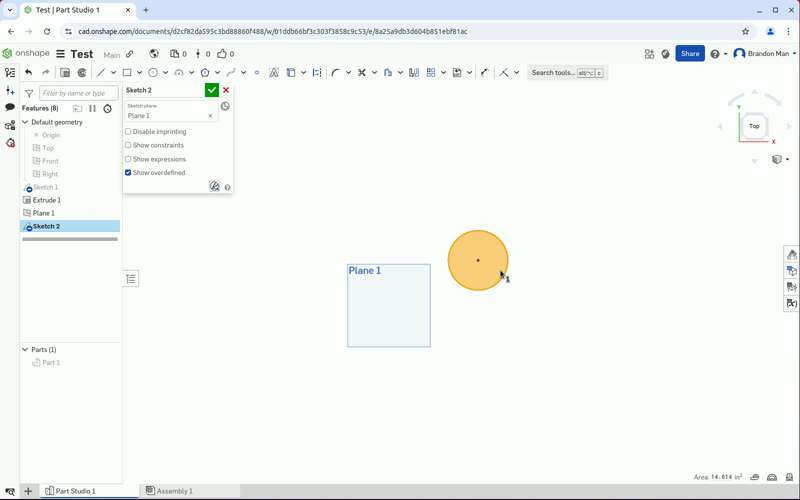
scroll(-6)
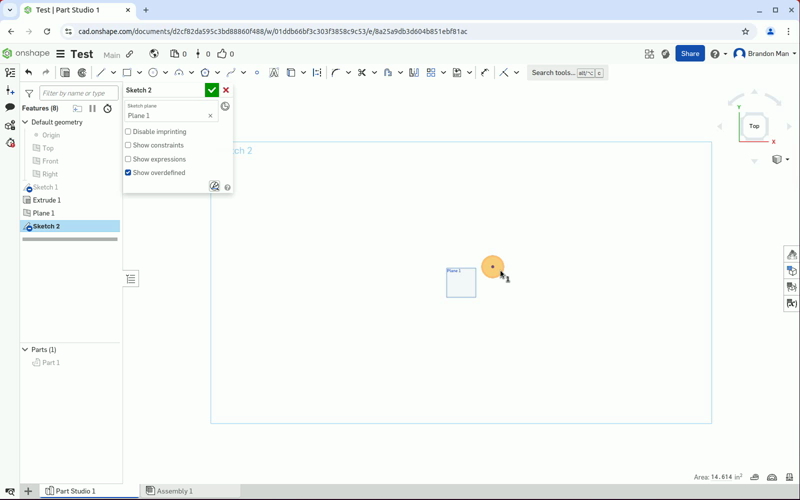
mouse_move(73, 352)
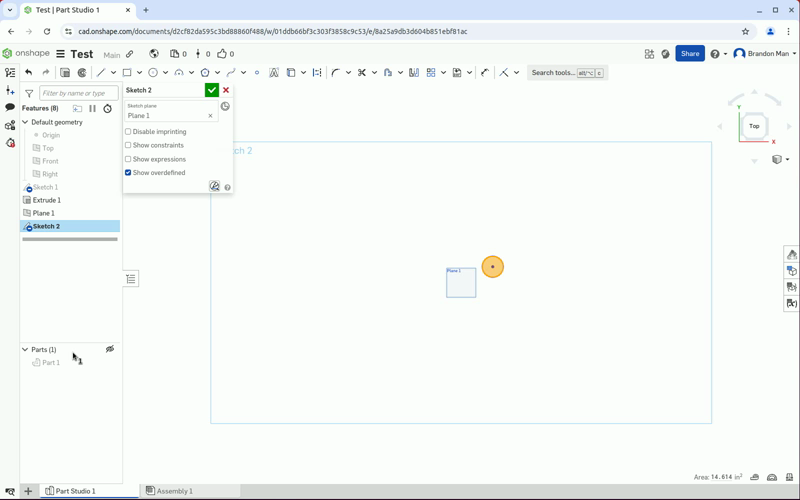
key(shift+y)
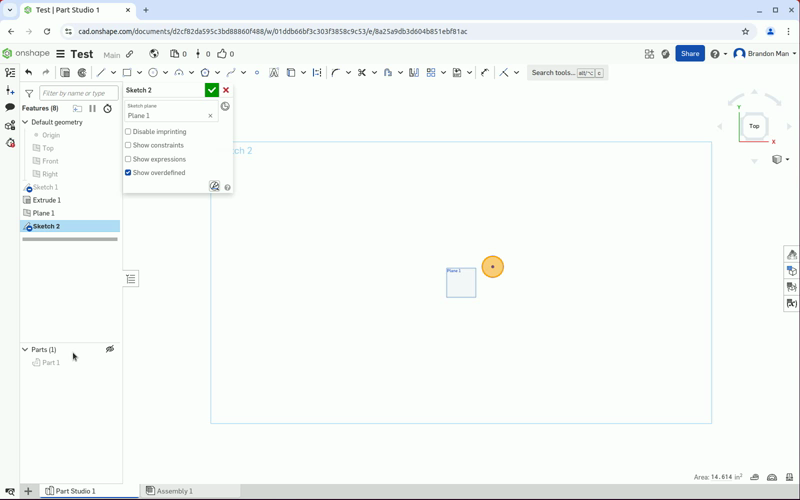
key(shift+e)
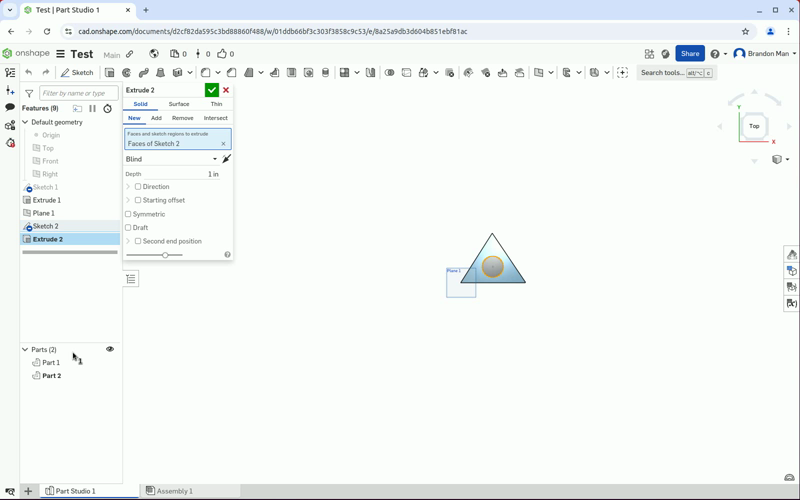
mouse_move(143, 106)
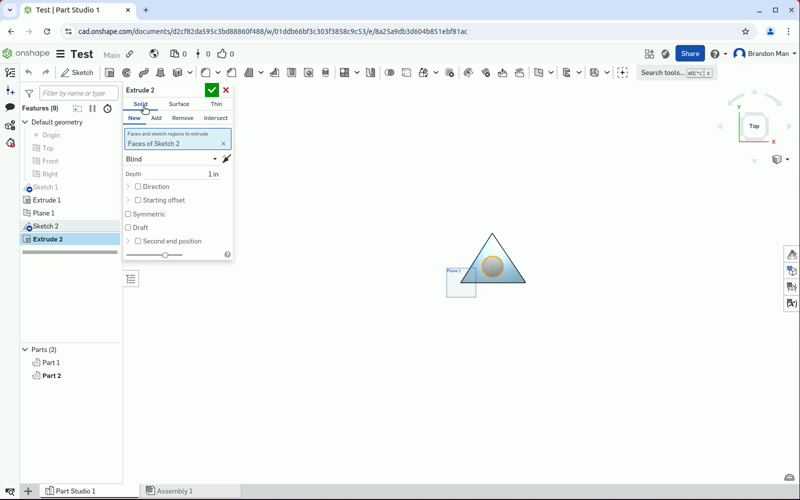
click(143, 106)
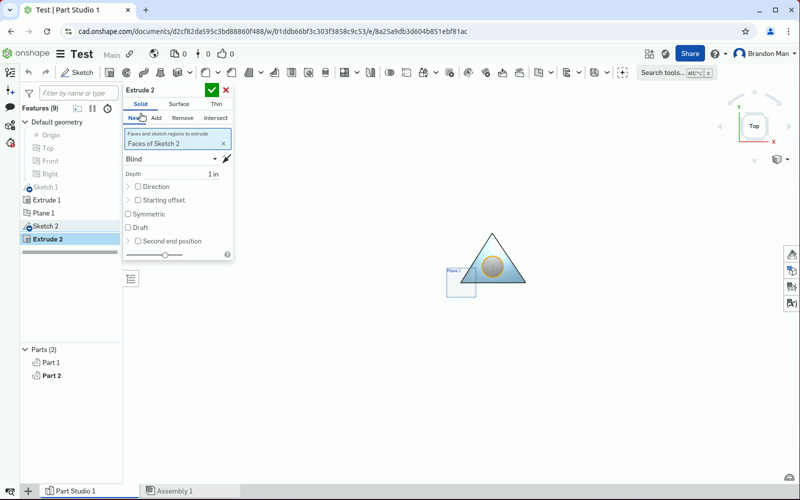
mouse_move(137, 120)
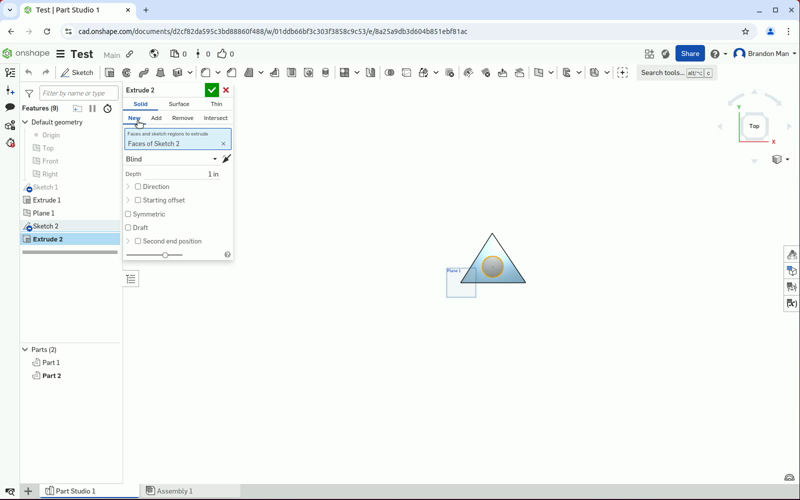
click(137, 120)
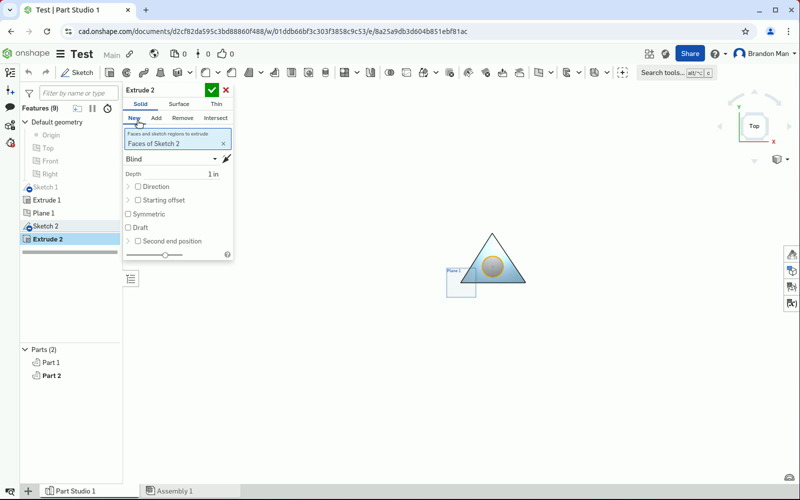
key(tab, 4)
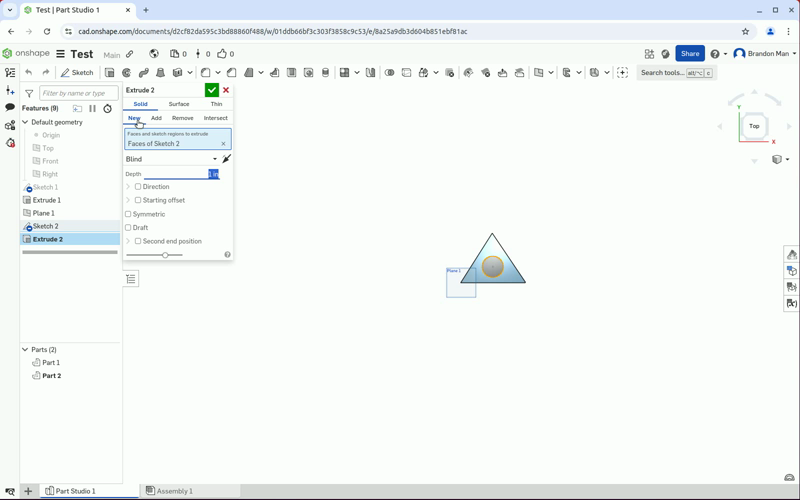
text(1.926)
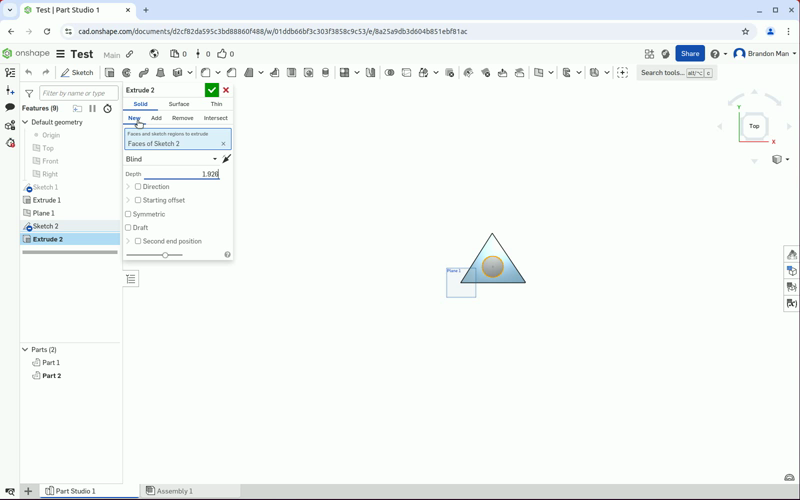
key(enter)
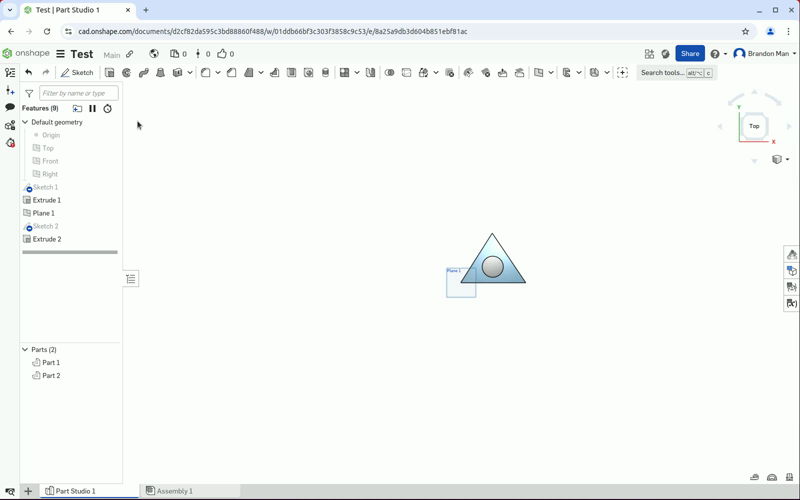
key(shift+h)
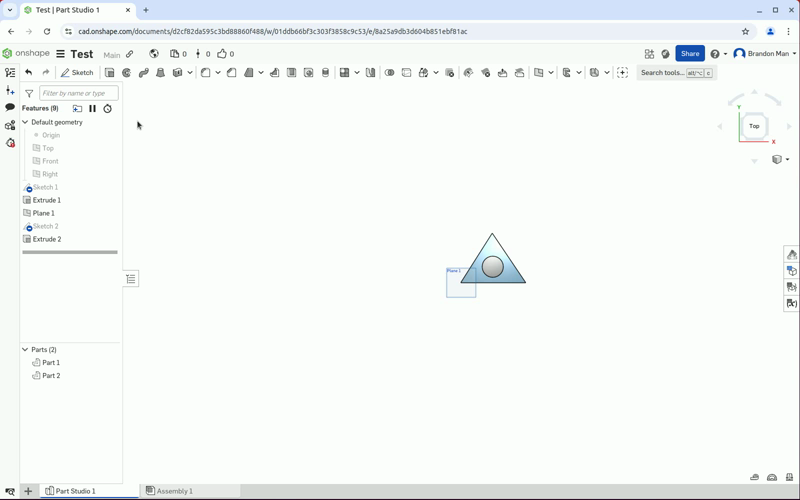
key(shift+h)
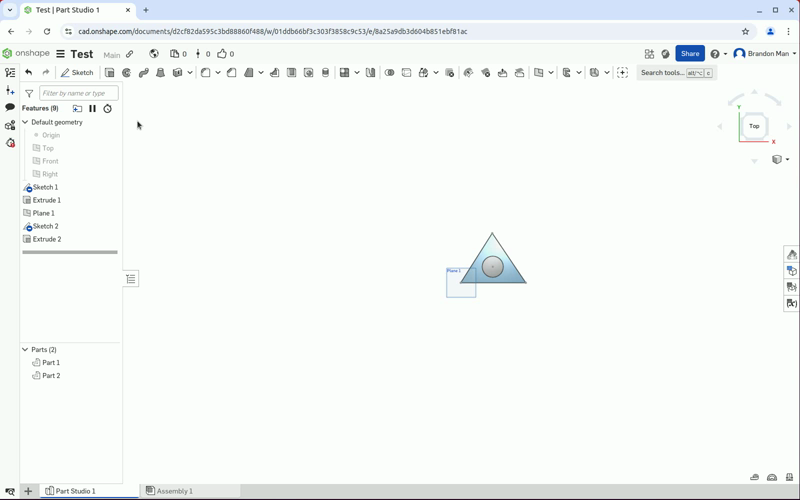
key(shift+7)
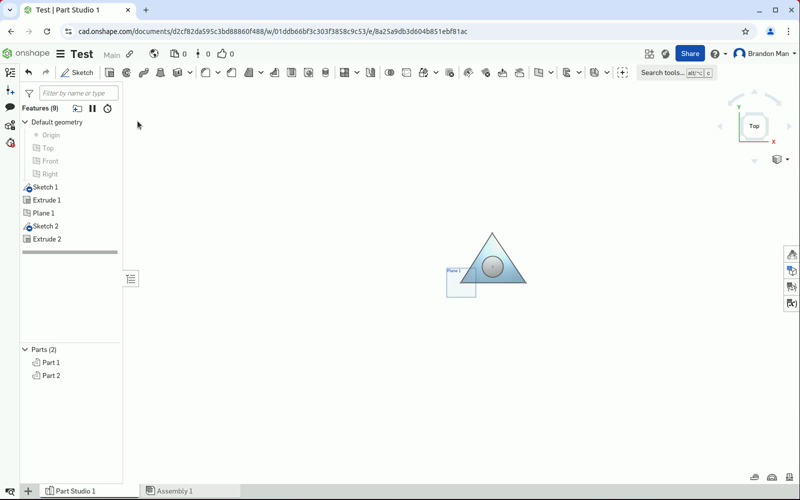
key(up, 3)
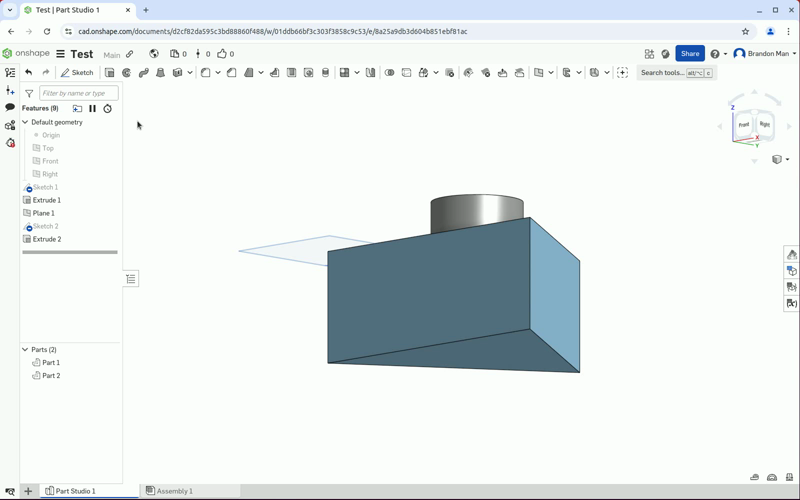
key(left, 3)
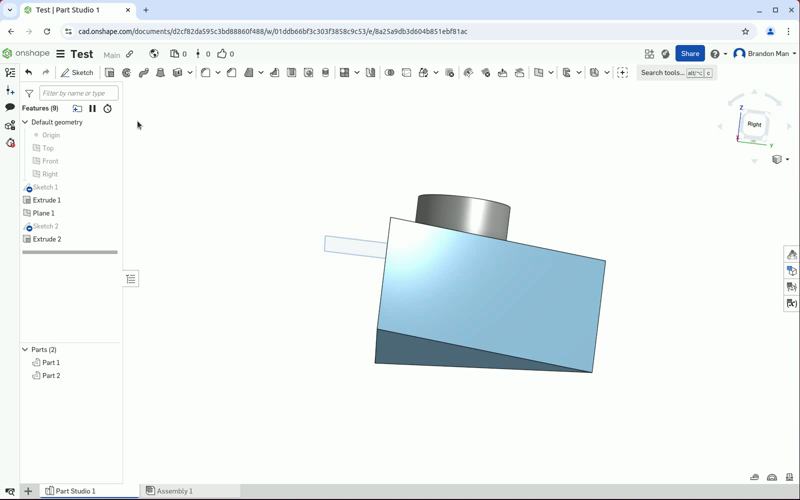
key(right, 3)
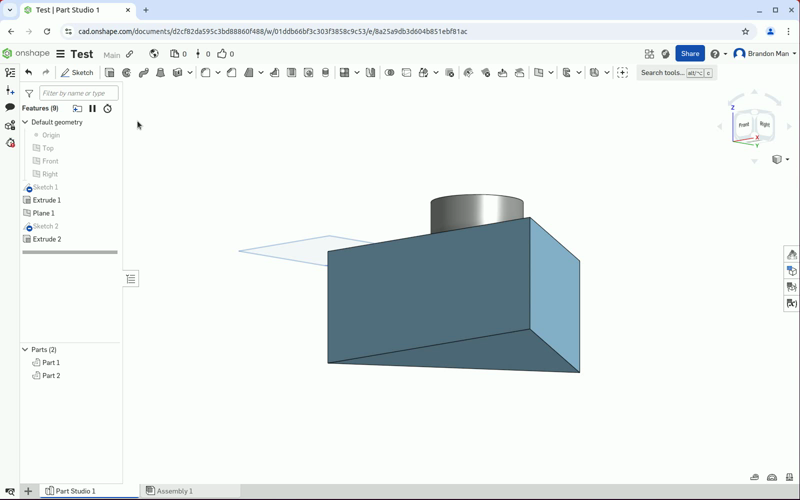
key(down, 3)
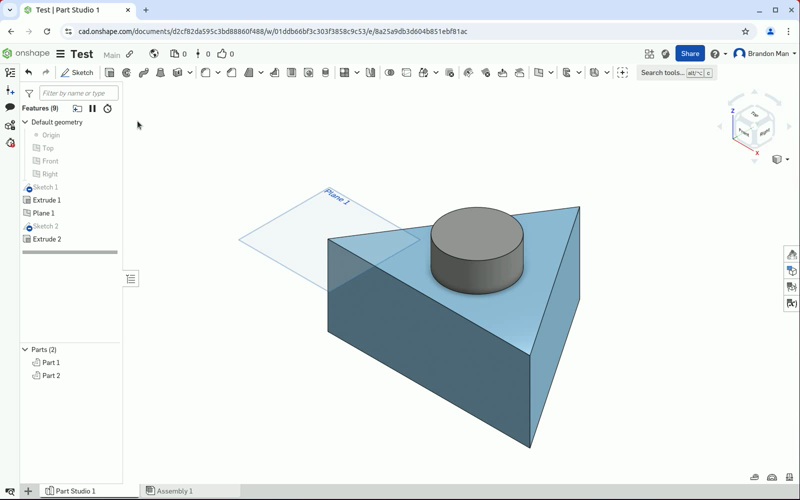
mouse_move(73, 189)
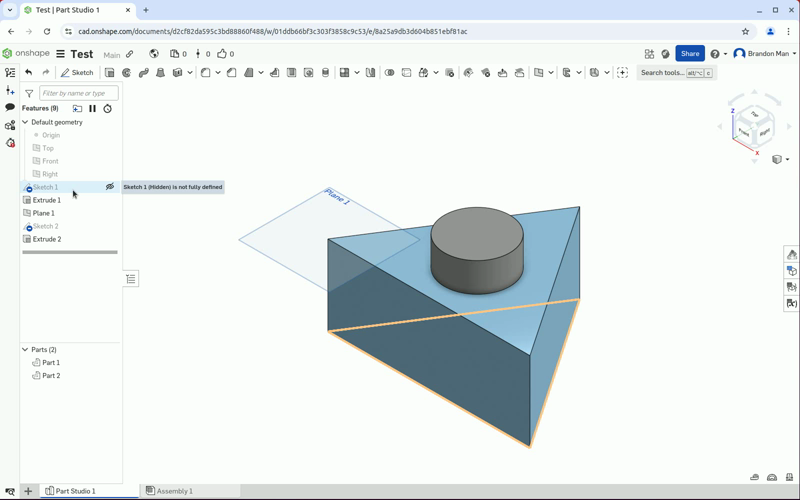
click(73, 189)